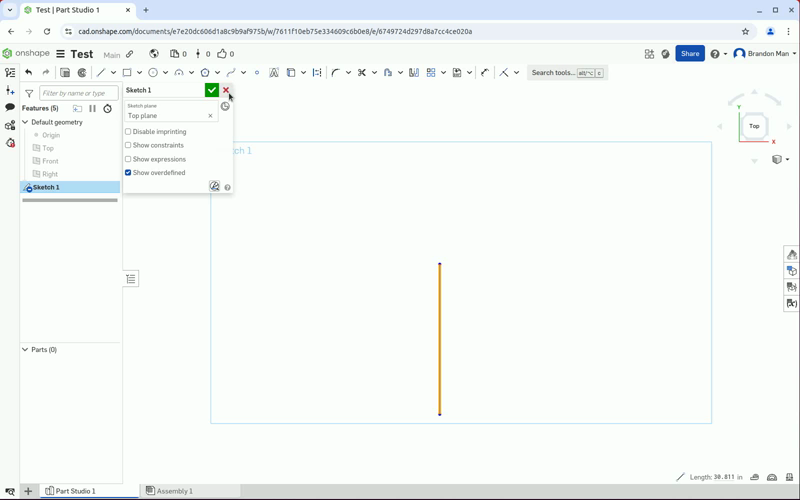
key(shift+h)
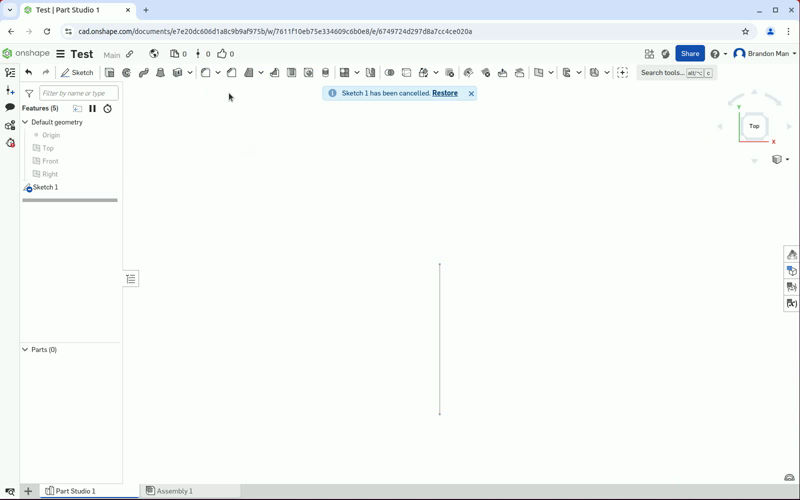
key(shift+s)
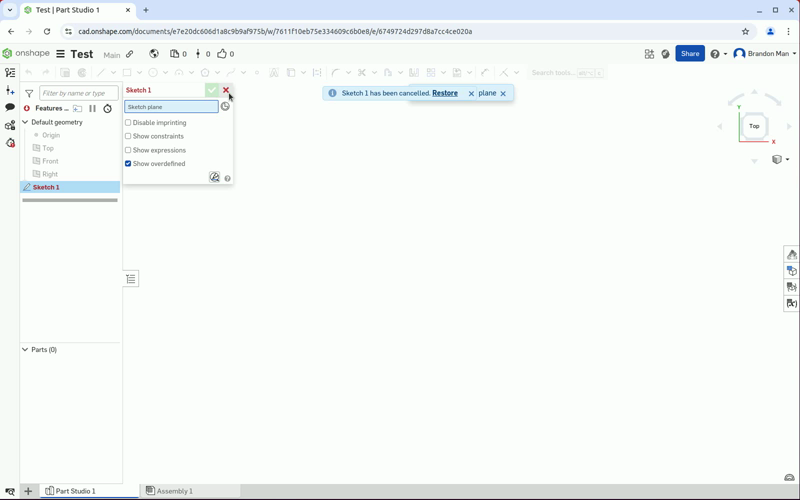
mouse_move(73, 150)
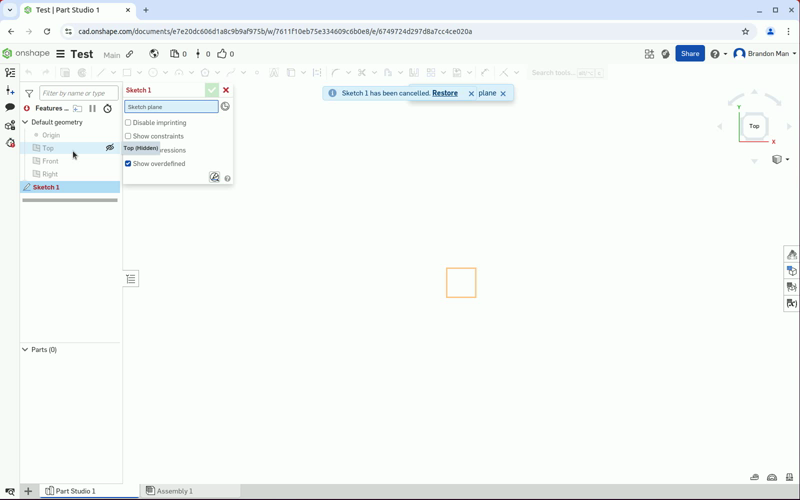
click(73, 150)
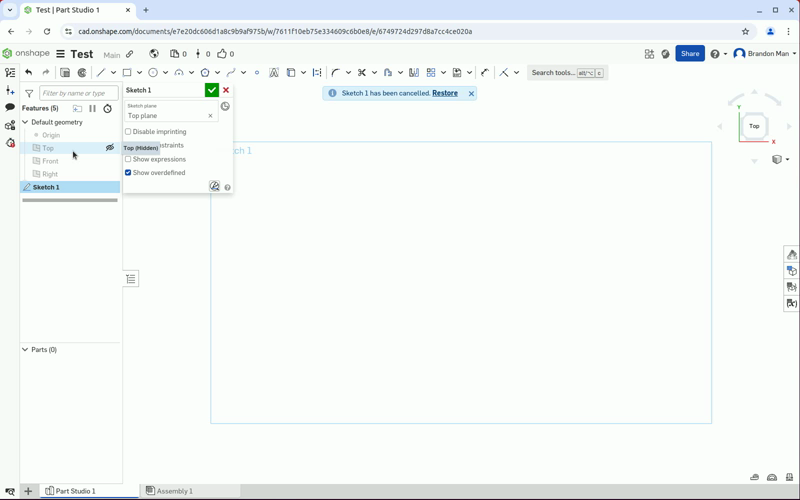
mouse_move(73, 352)
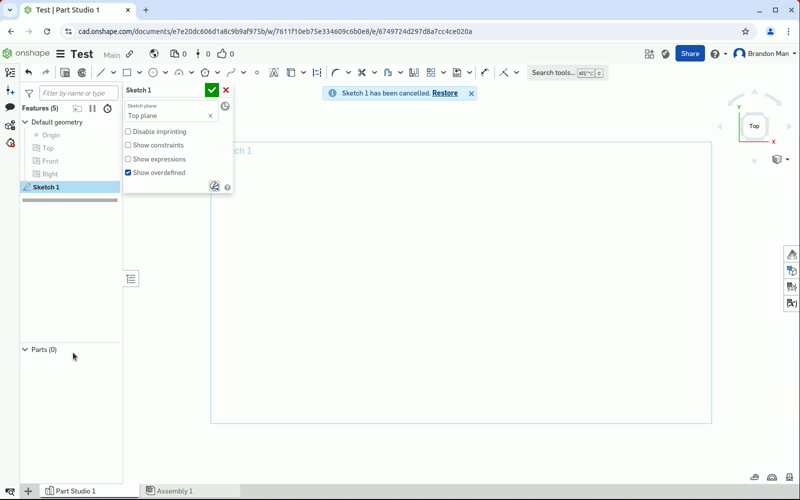
key(y)
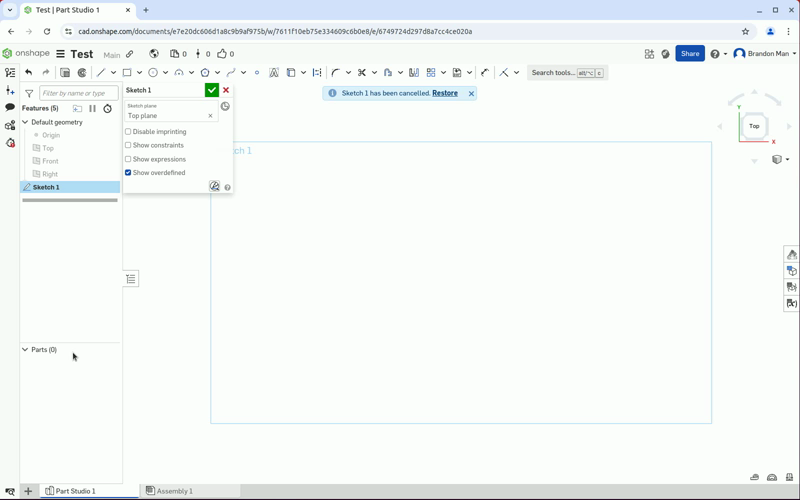
key(l)
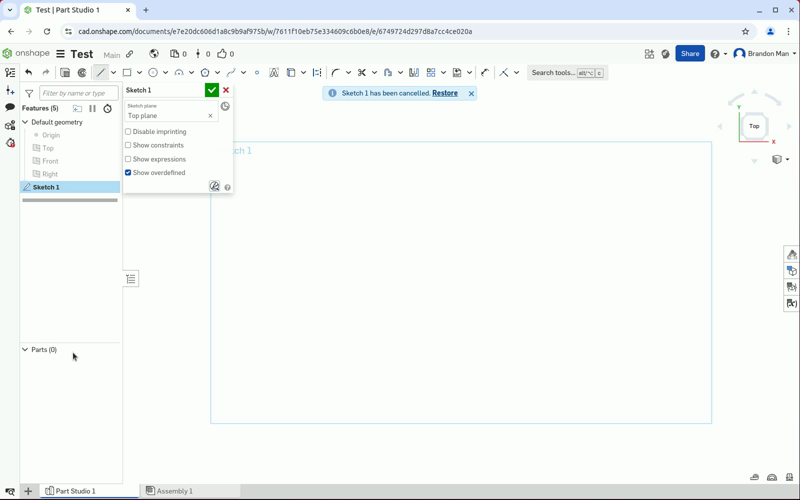
key_down(shift)
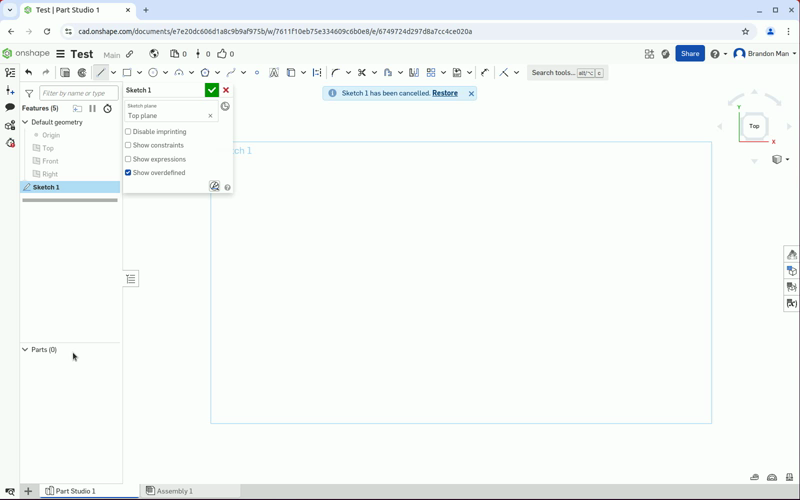
mouse_move(348, 395)
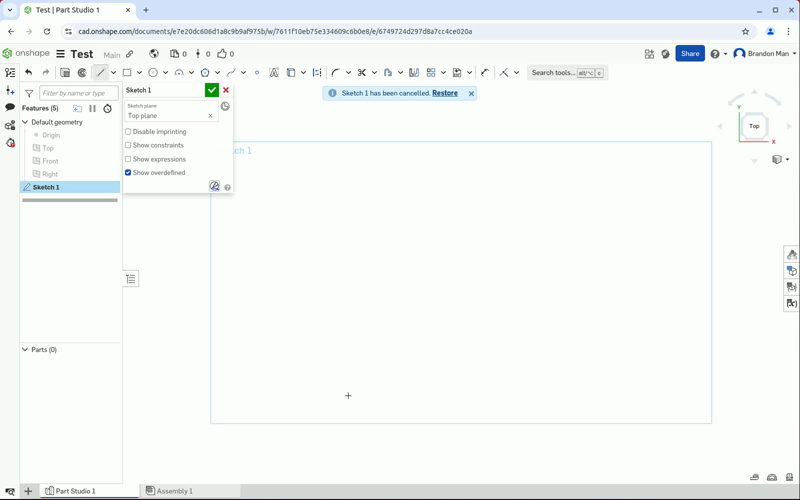
click(348, 395)
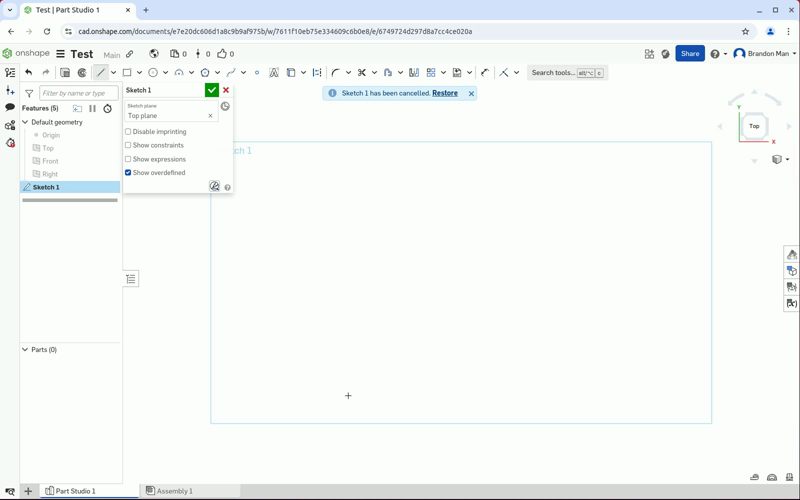
key_up(shift)
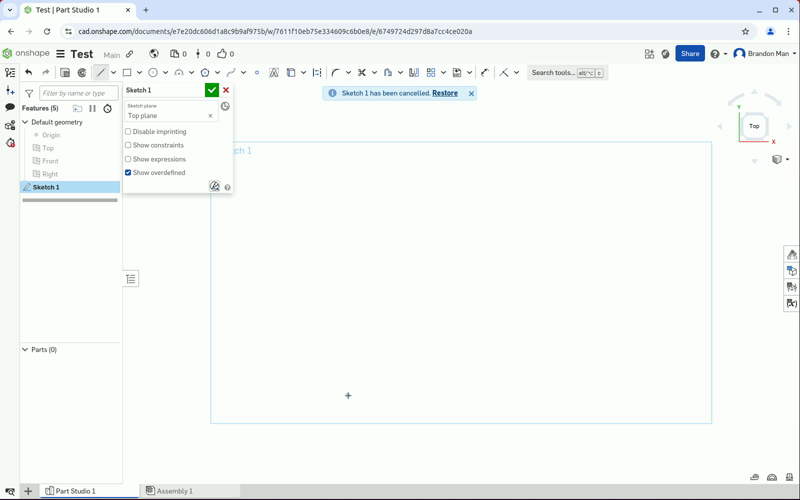
key_down(shift)
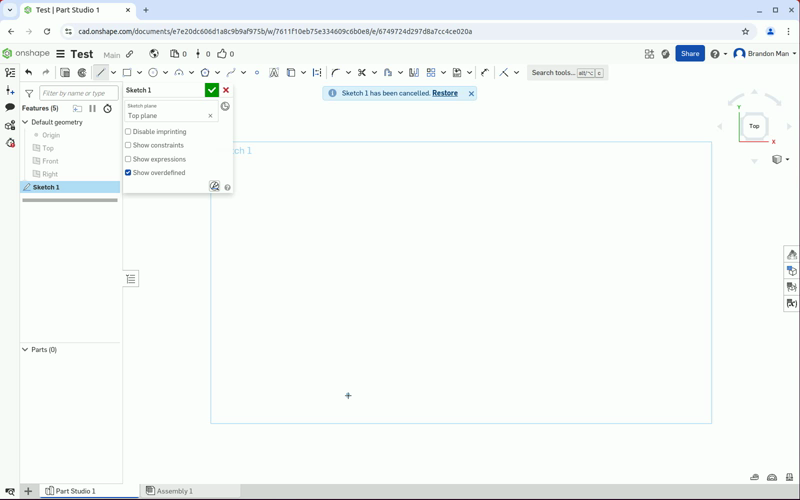
mouse_move(572, 395)
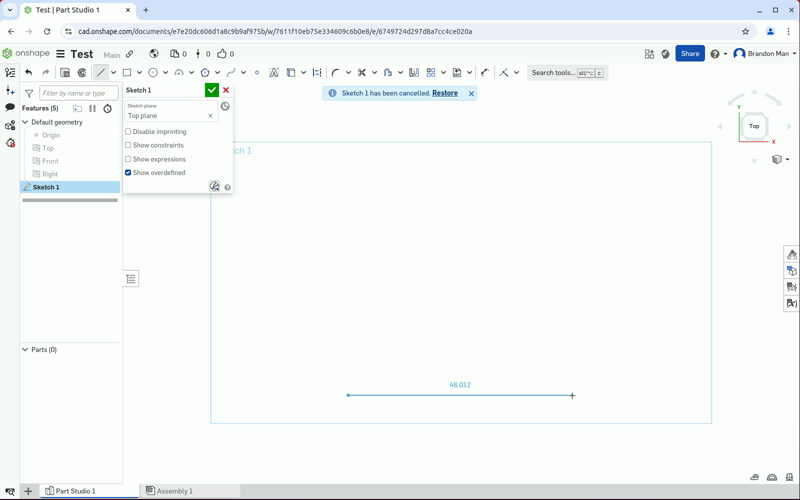
click(572, 395)
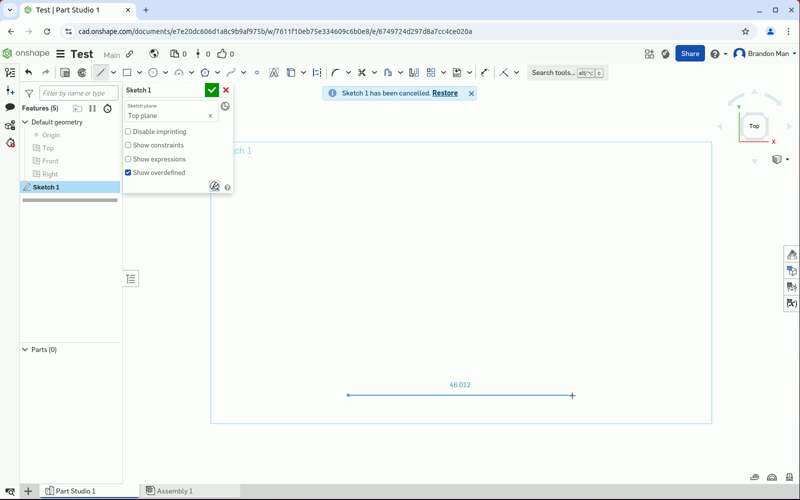
key_up(shift)
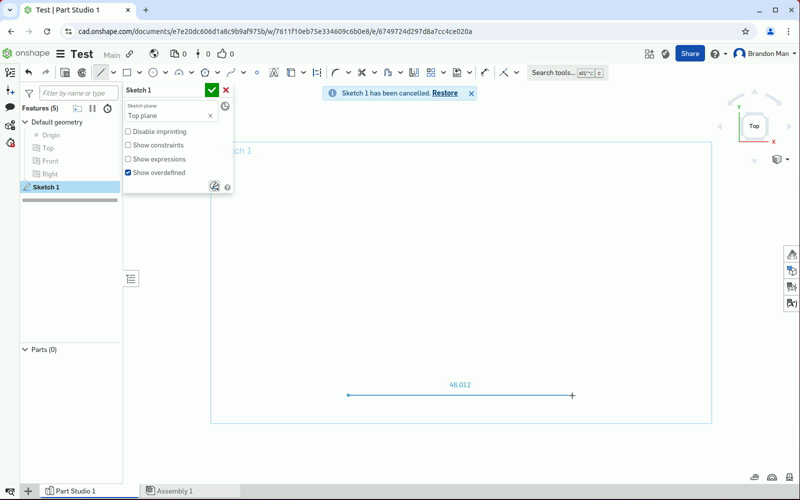
key_down(shift)
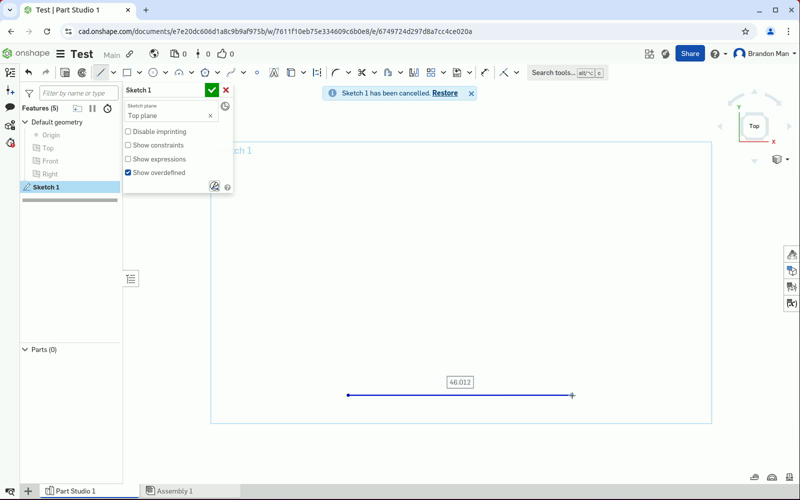
mouse_move(572, 171)
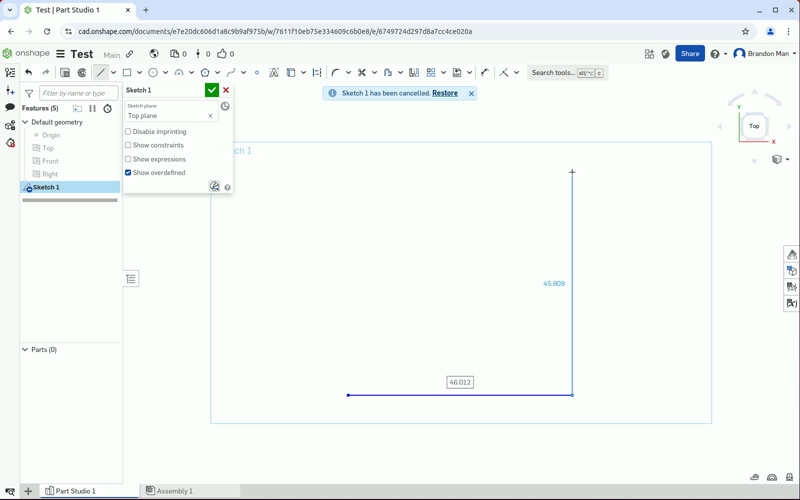
click(572, 171)
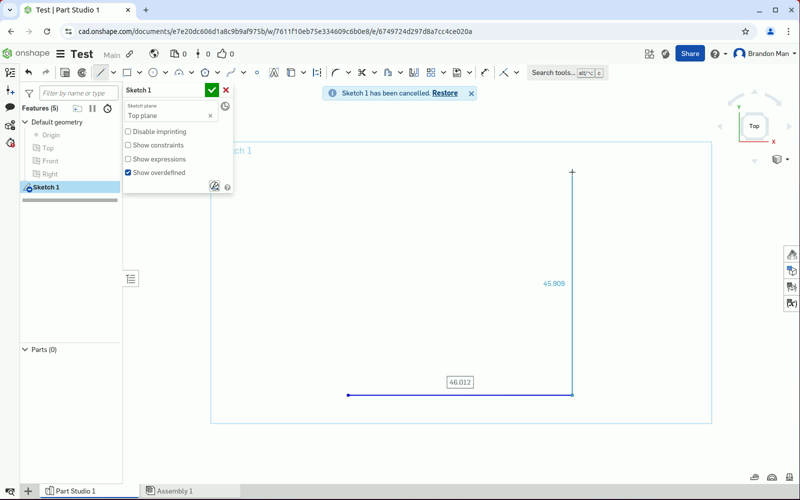
key_up(shift)
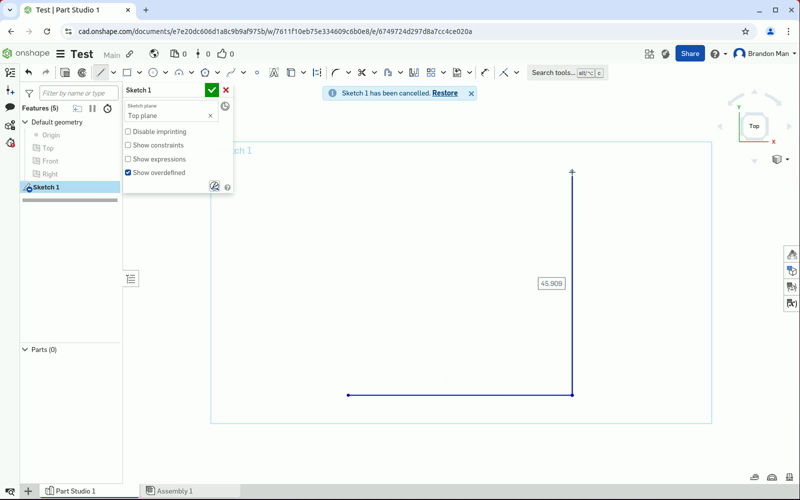
key_down(shift)
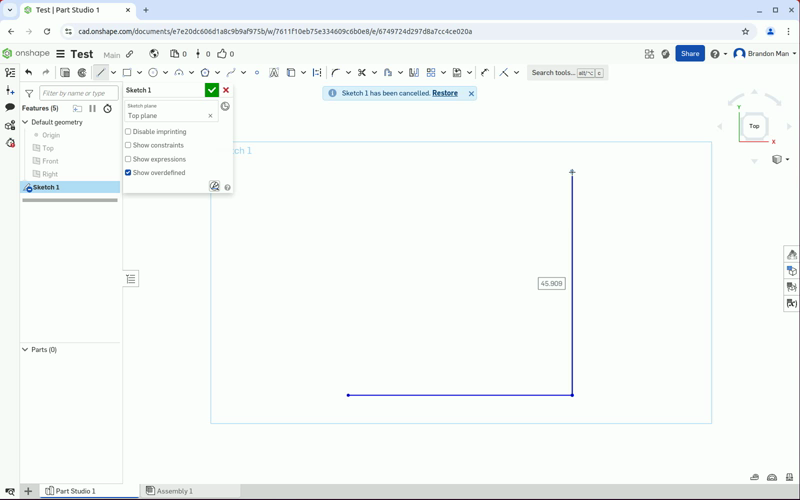
mouse_move(348, 171)
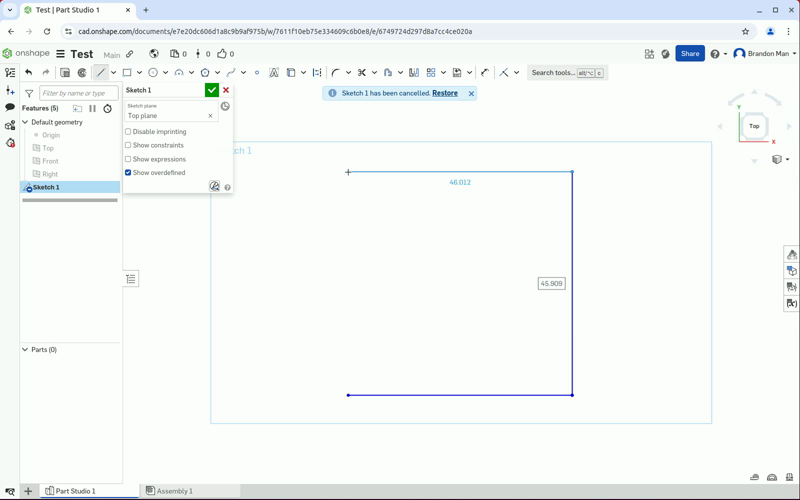
click(348, 171)
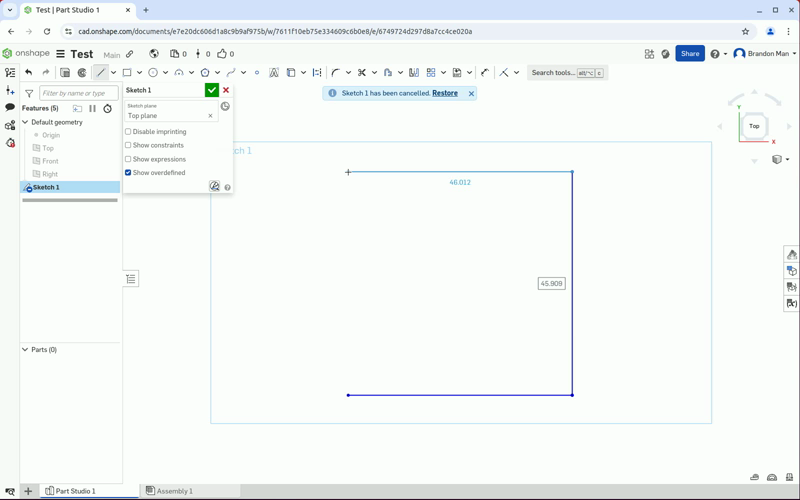
key_up(shift)
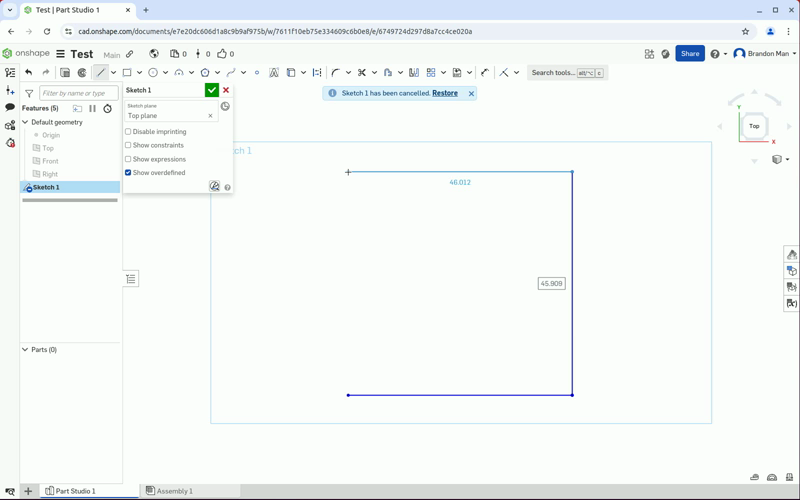
key_down(shift)
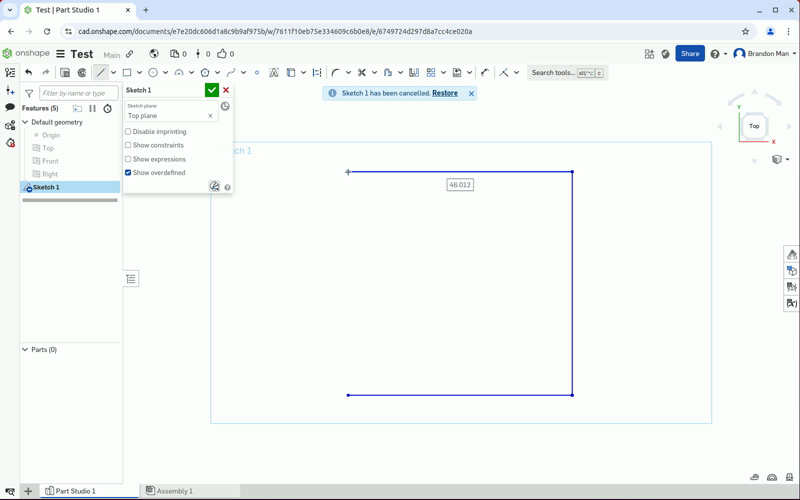
mouse_move(348, 395)
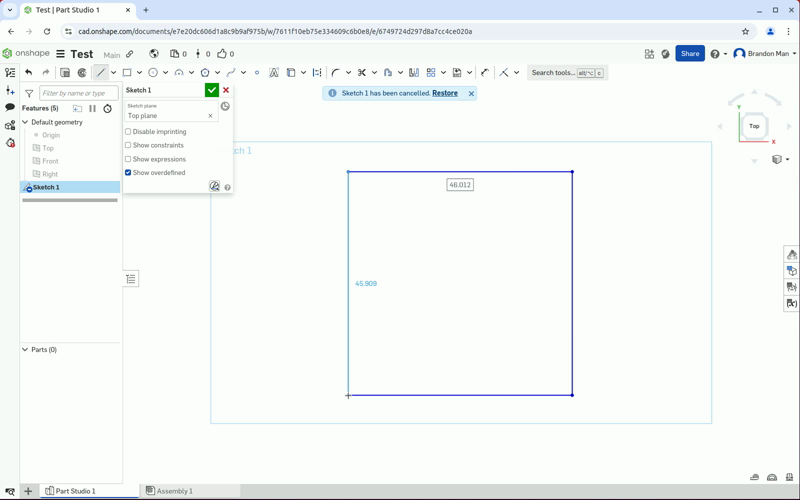
key_up(shift)
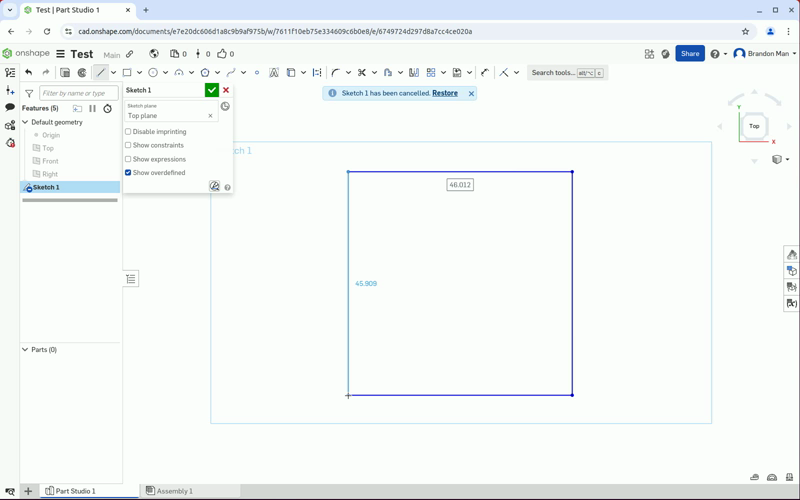
click(348, 395)
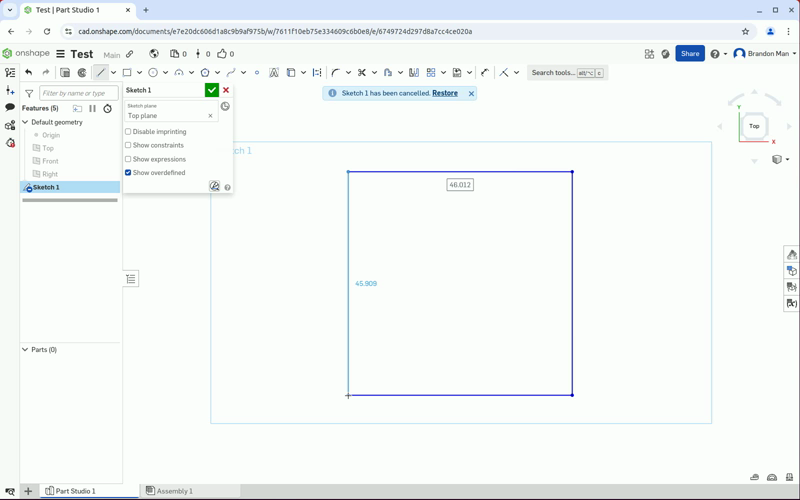
key(esc)
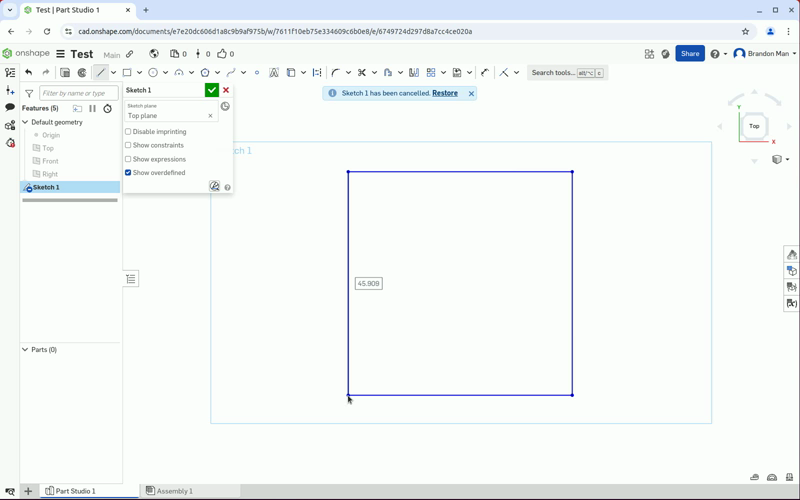
mouse_move(404, 304)
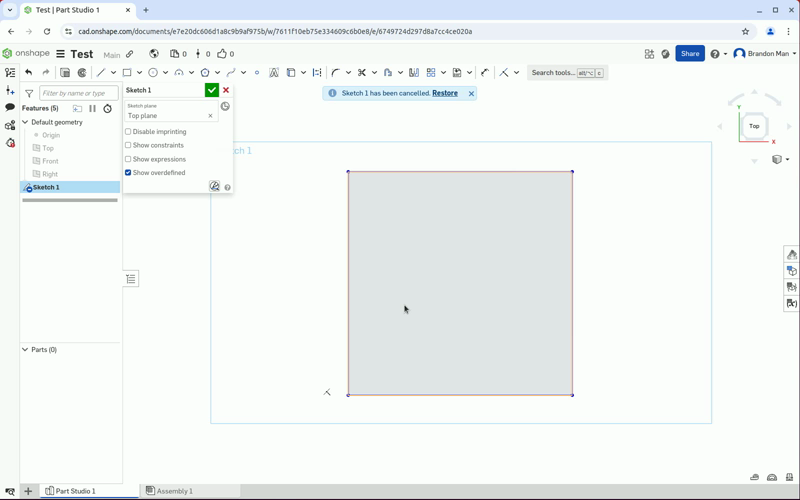
click(404, 304)
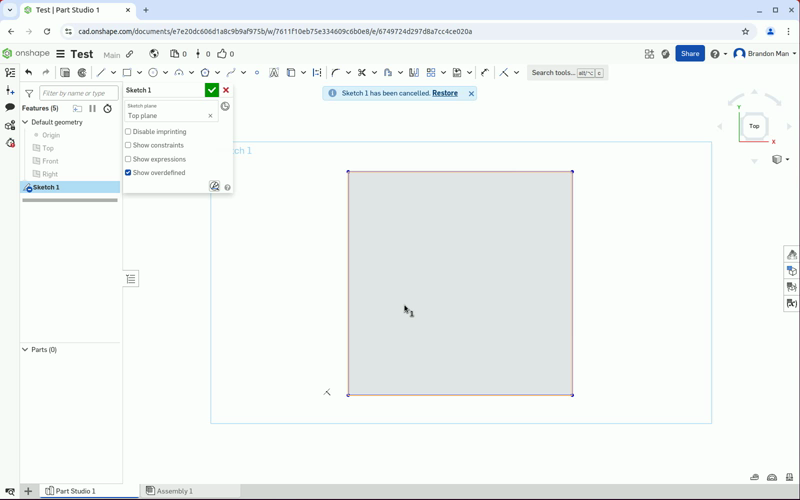
mouse_move(73, 352)
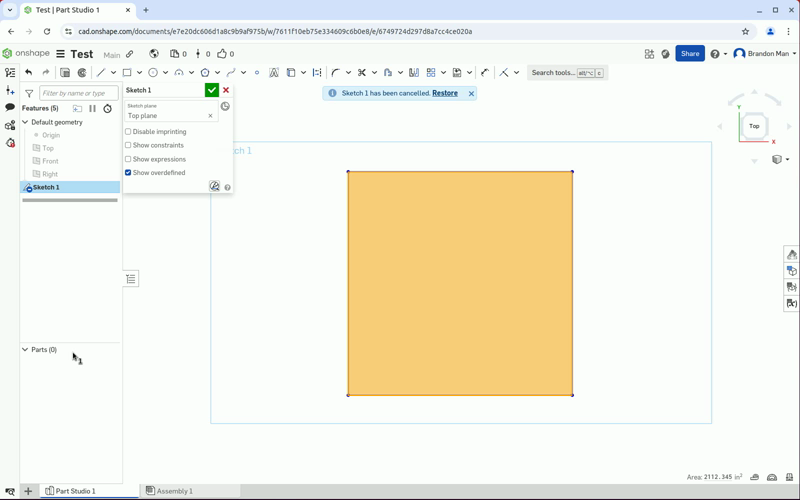
key(shift+y)
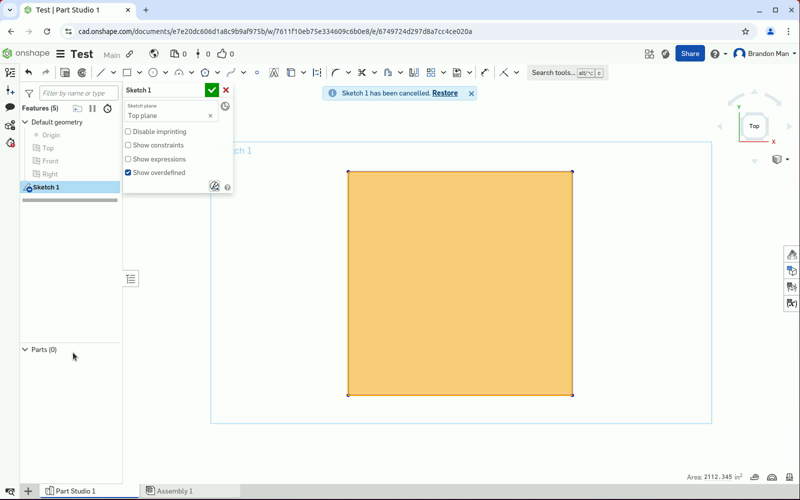
key(shift+e)
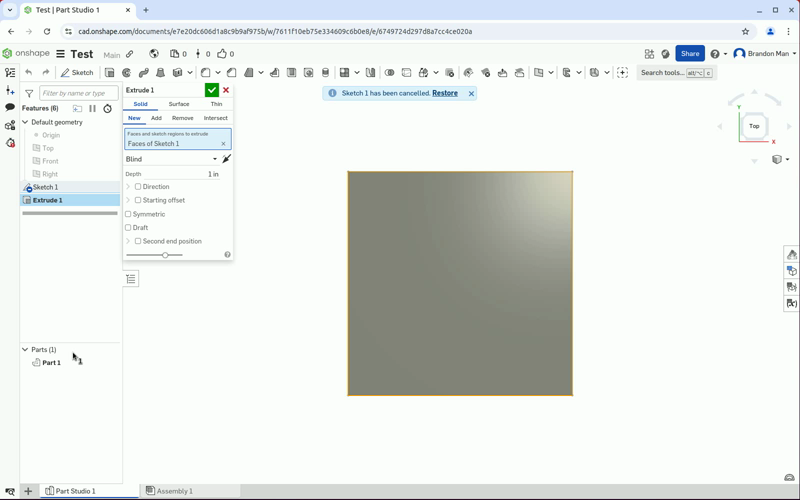
mouse_move(143, 106)
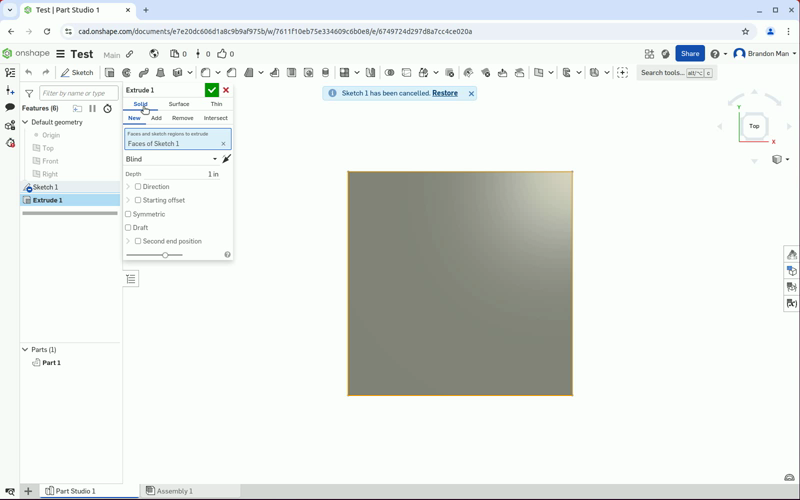
click(143, 106)
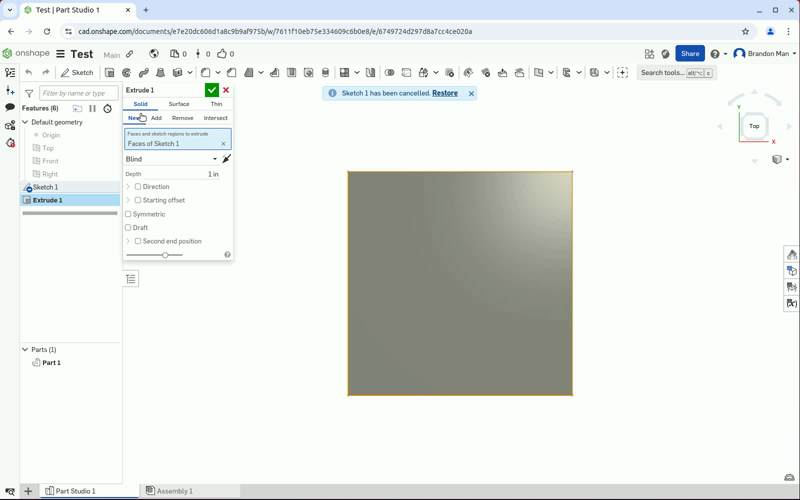
mouse_move(137, 120)
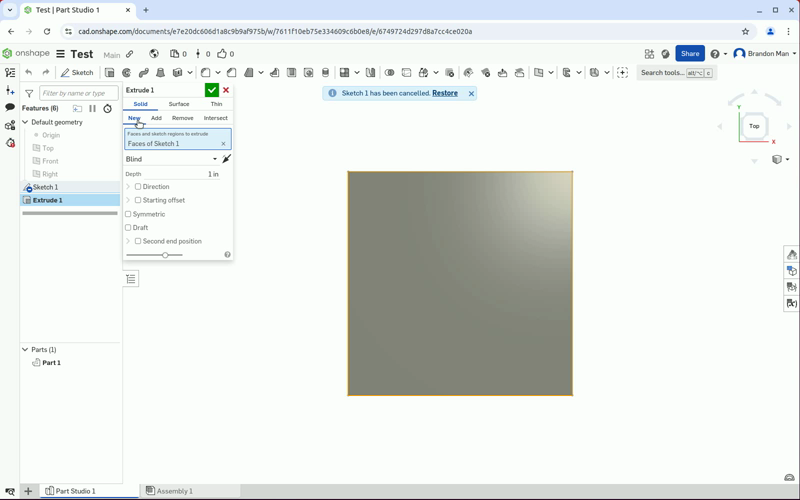
click(137, 120)
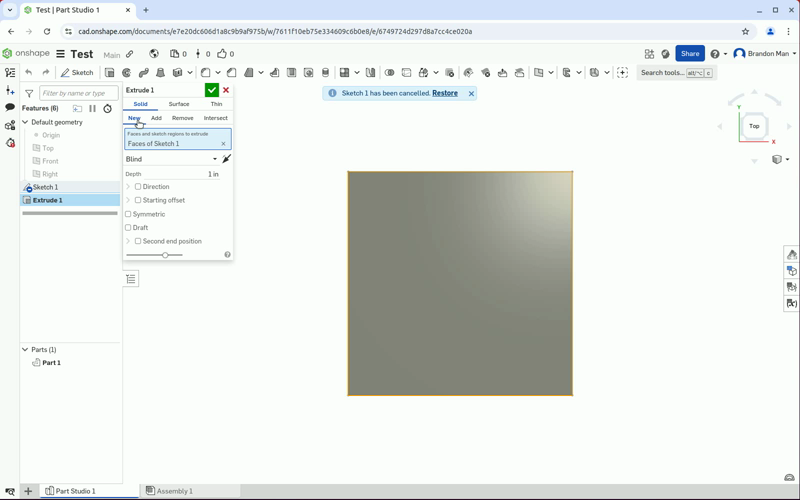
key(tab, 4)
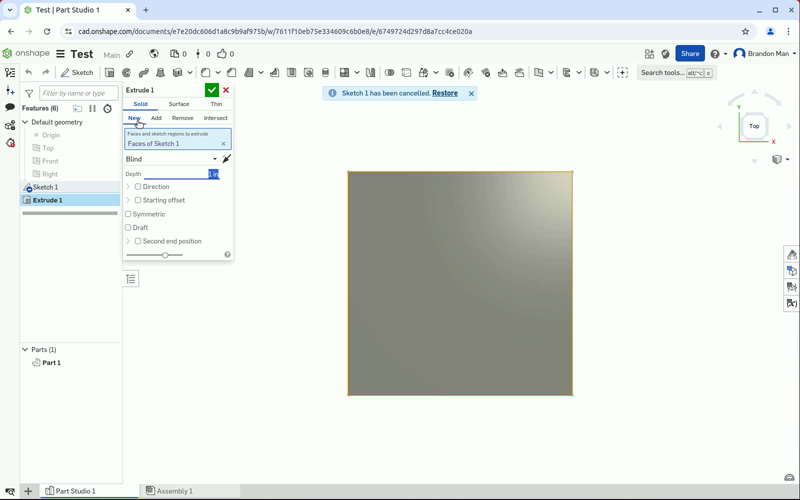
text(7.703)
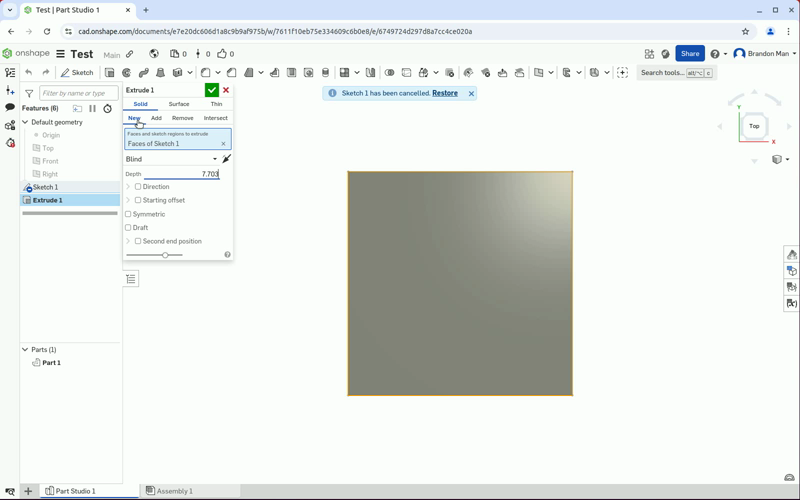
key(enter)
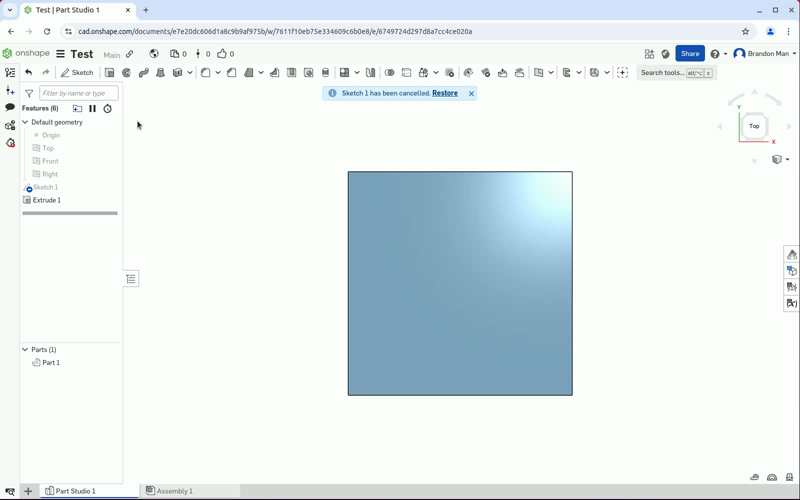
key(shift+h)
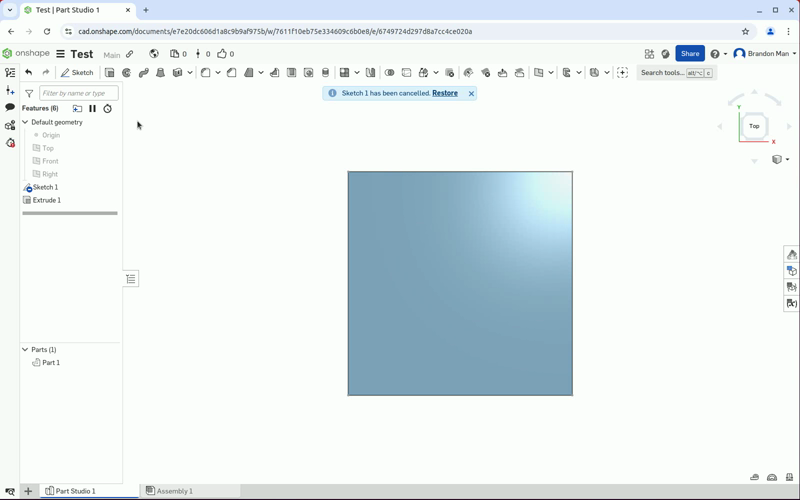
key(shift+h)
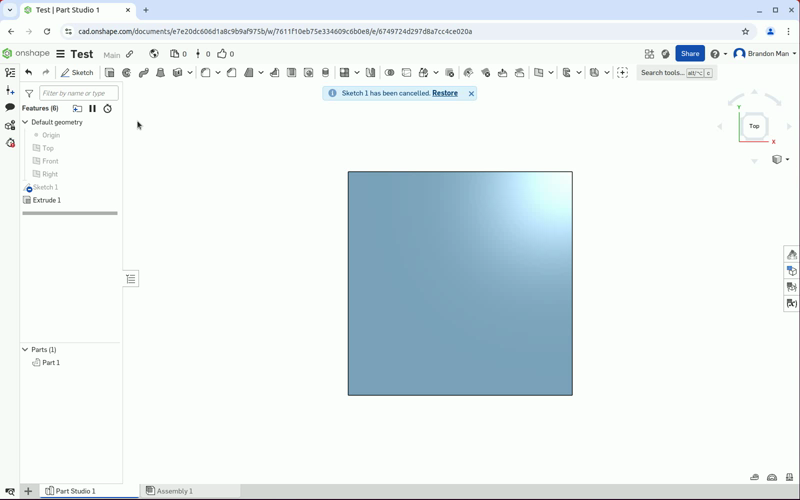
mouse_move(73, 189)
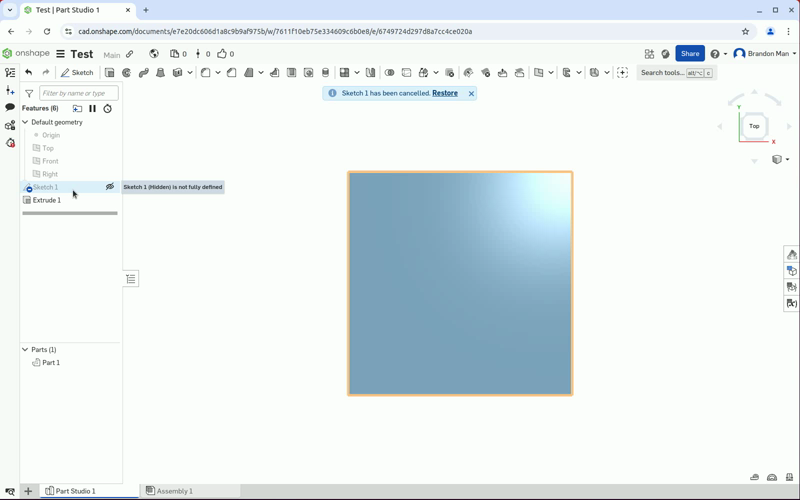
click(73, 189)
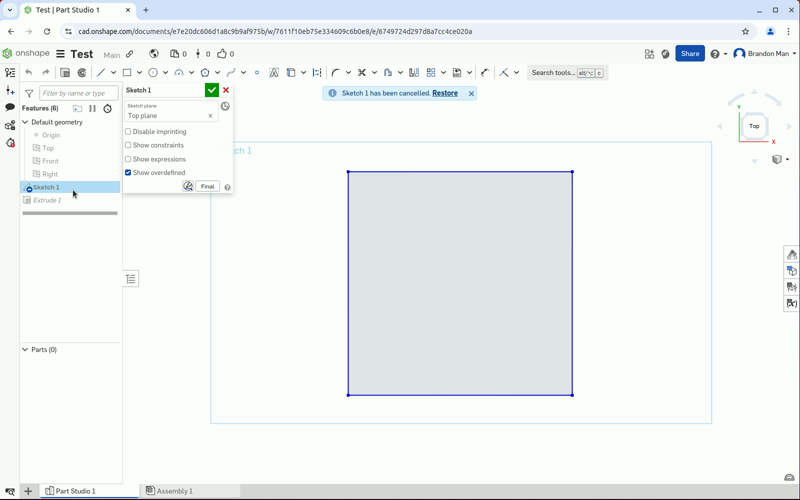
mouse_move(229, 92)
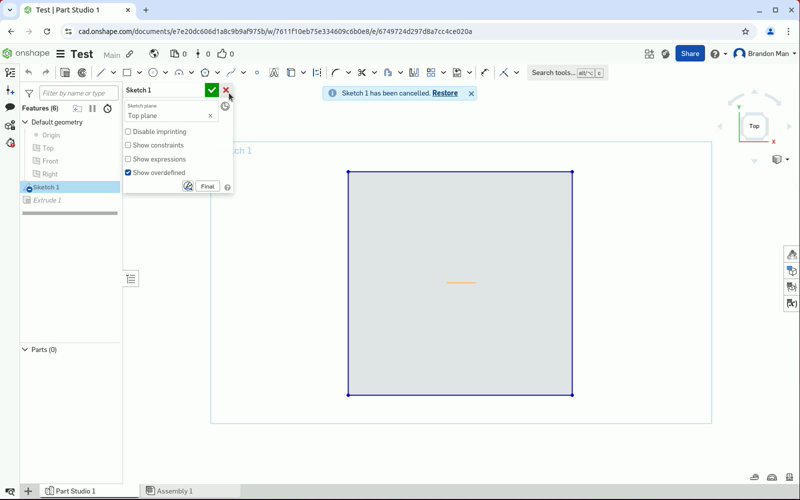
click(229, 92)
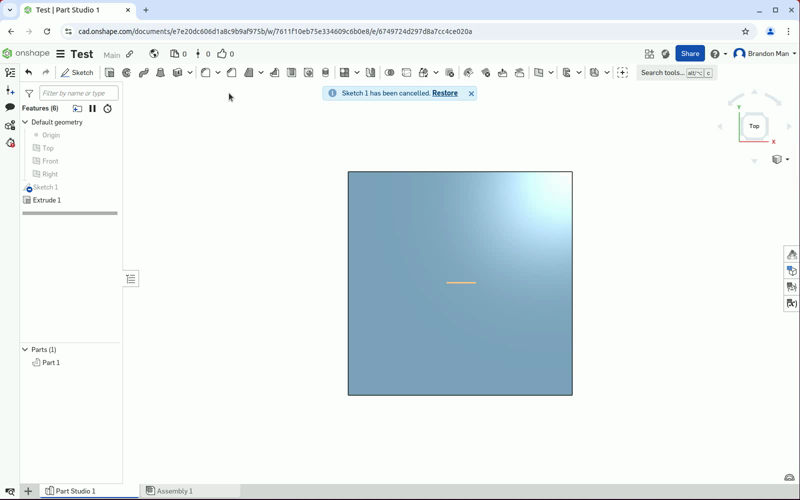
mouse_move(541, 75)
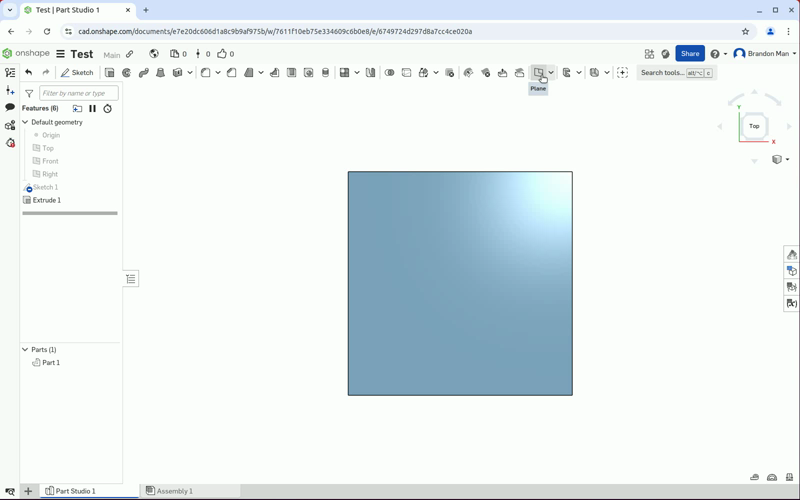
click(541, 75)
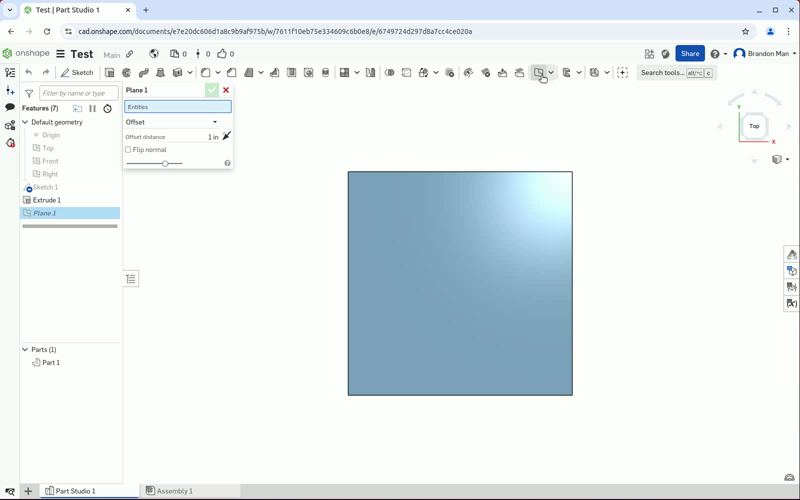
mouse_move(73, 150)
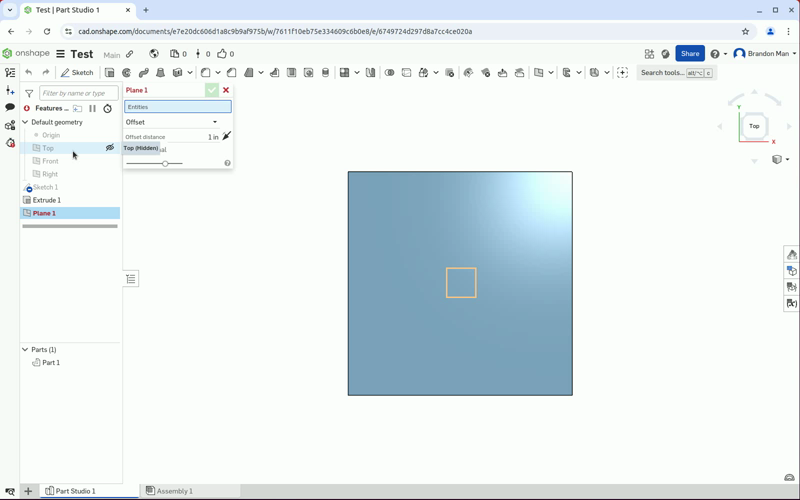
click(73, 150)
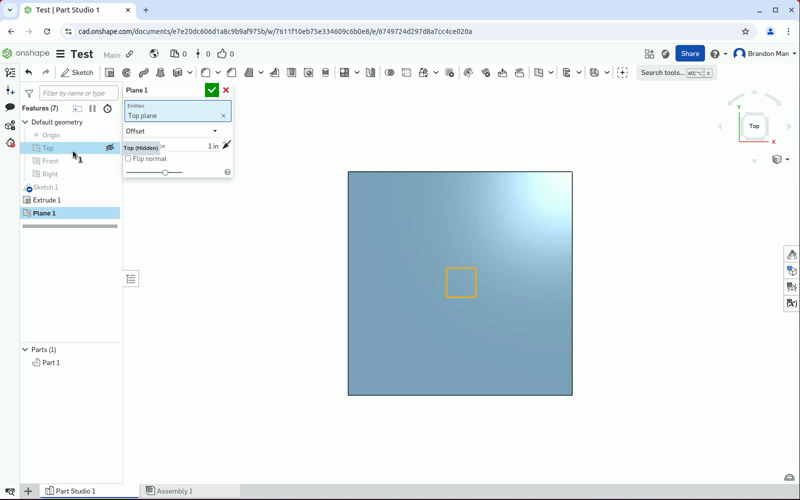
key(tab, 2)
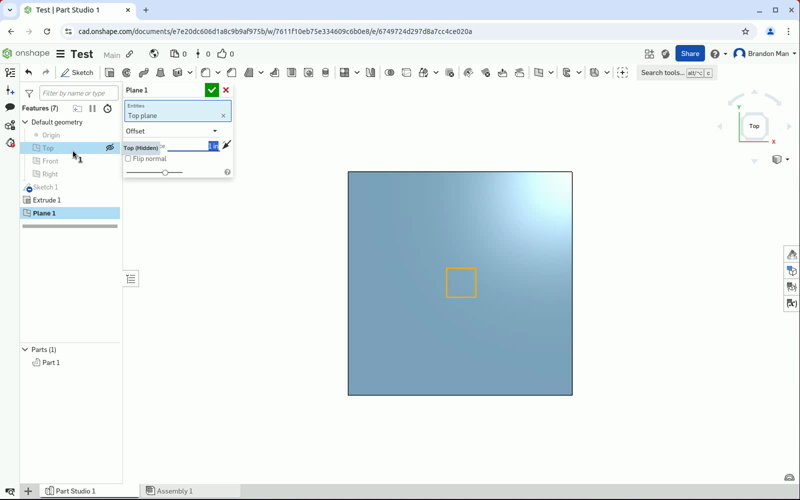
text(7.703)
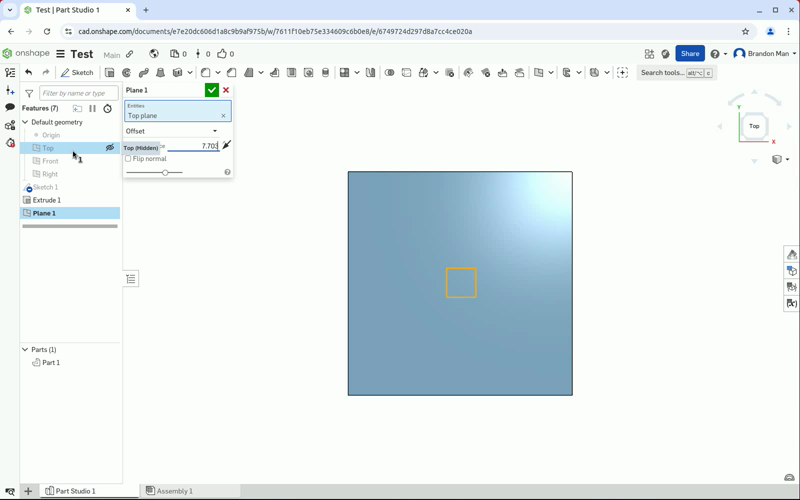
key(enter, 2)
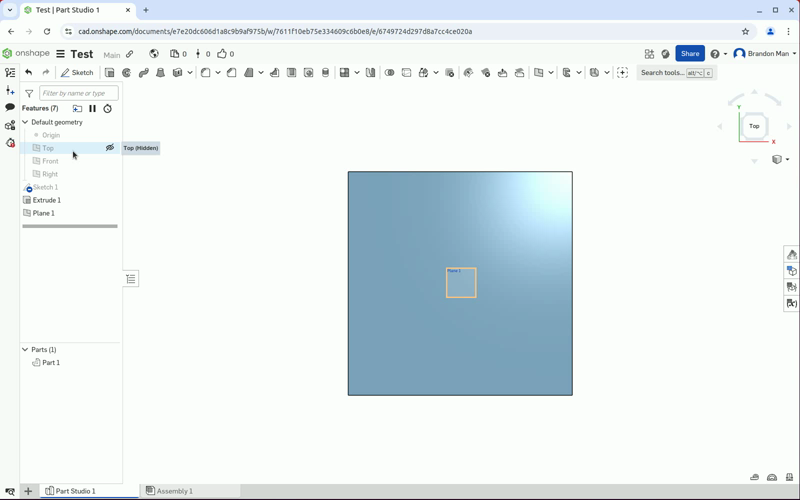
key(shift+s)
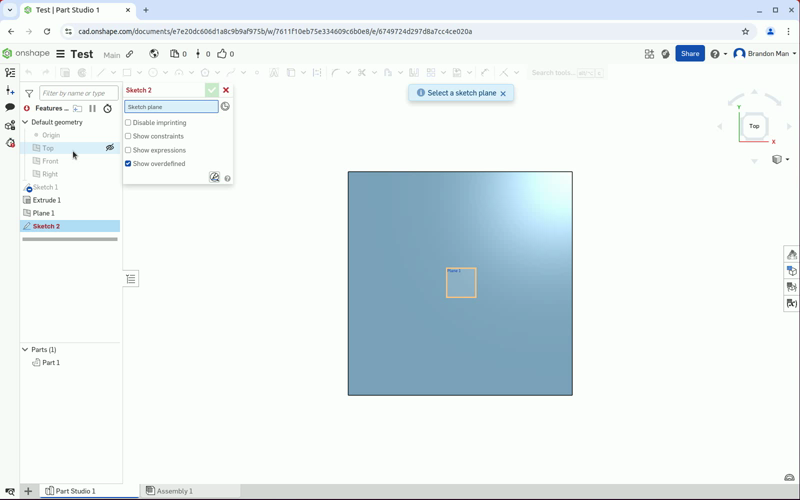
mouse_move(73, 215)
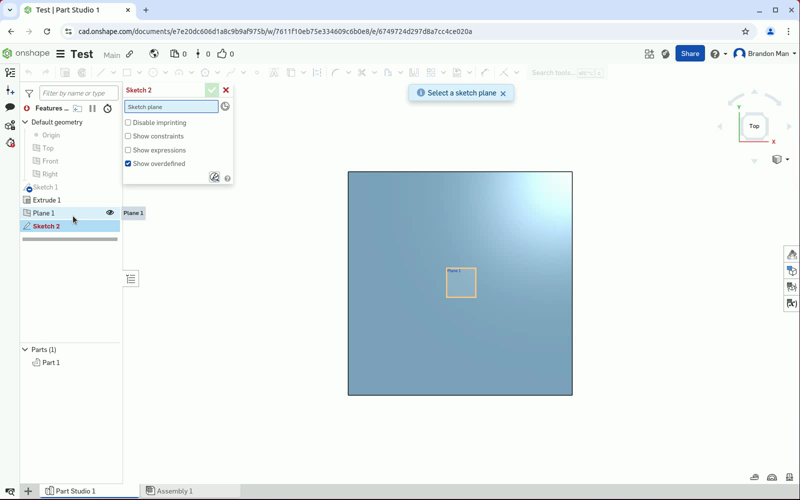
click(73, 215)
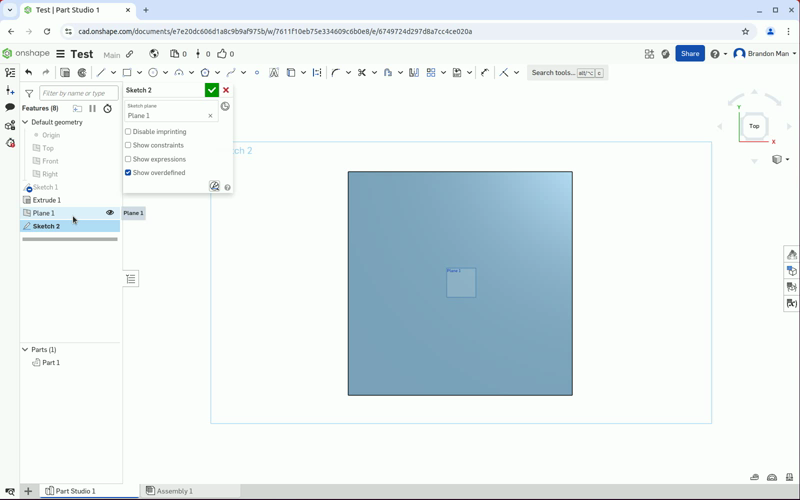
mouse_move(73, 352)
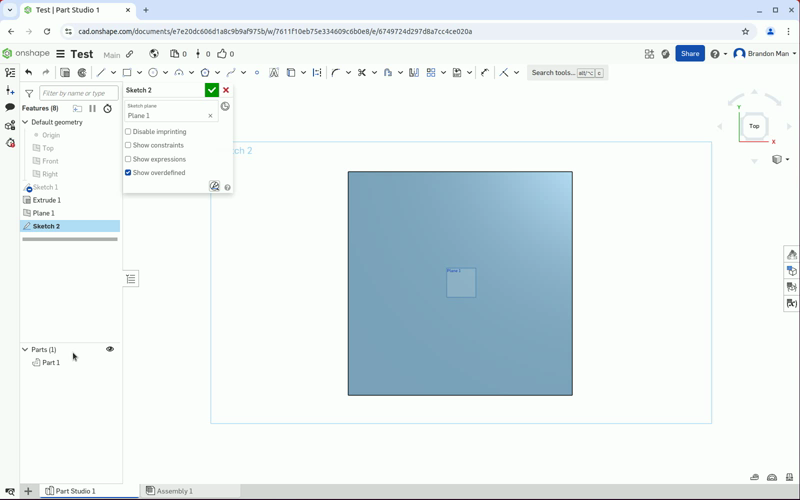
key(y)
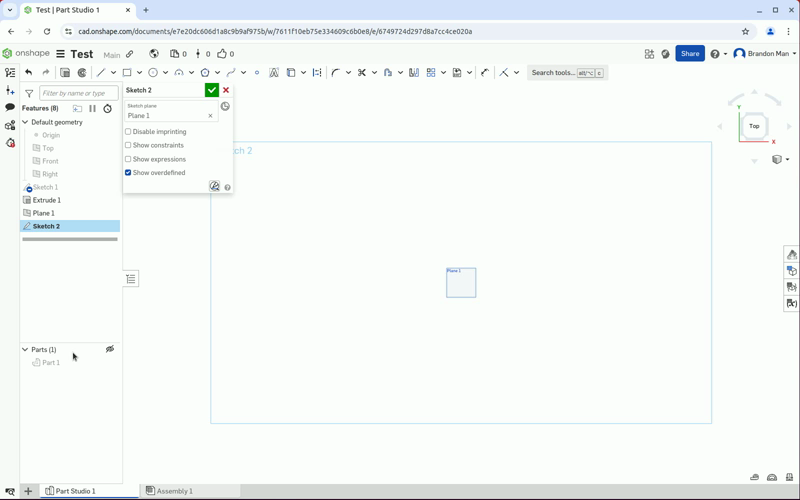
key(l)
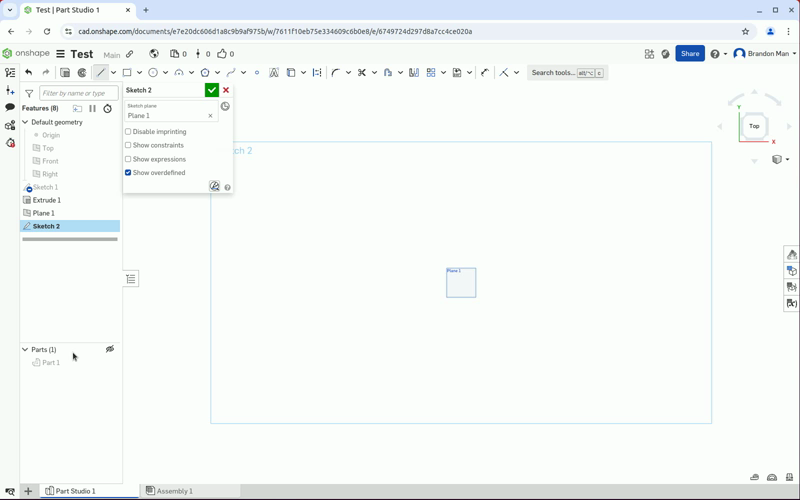
key_down(shift)
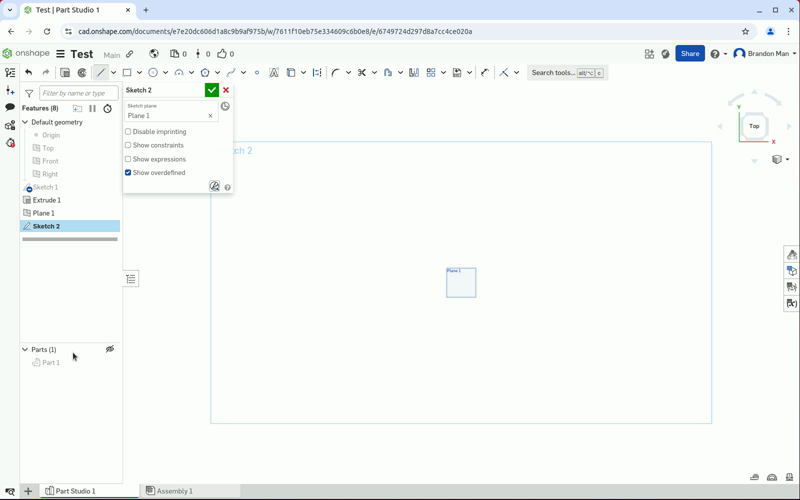
mouse_move(363, 384)
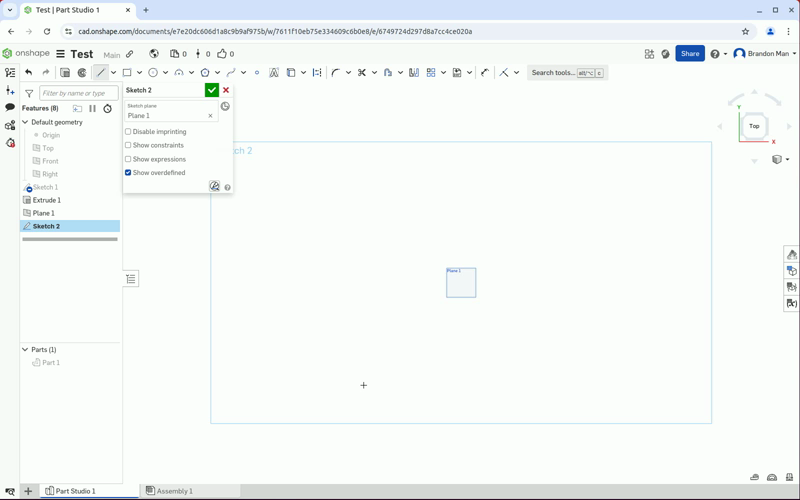
click(363, 384)
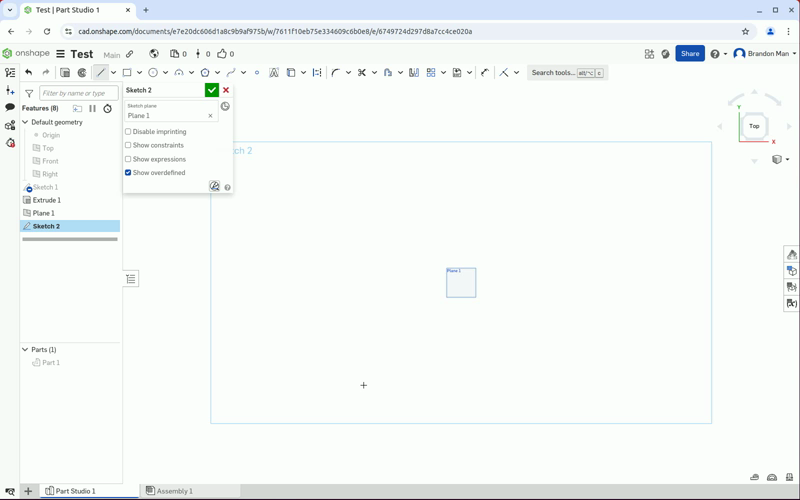
key_up(shift)
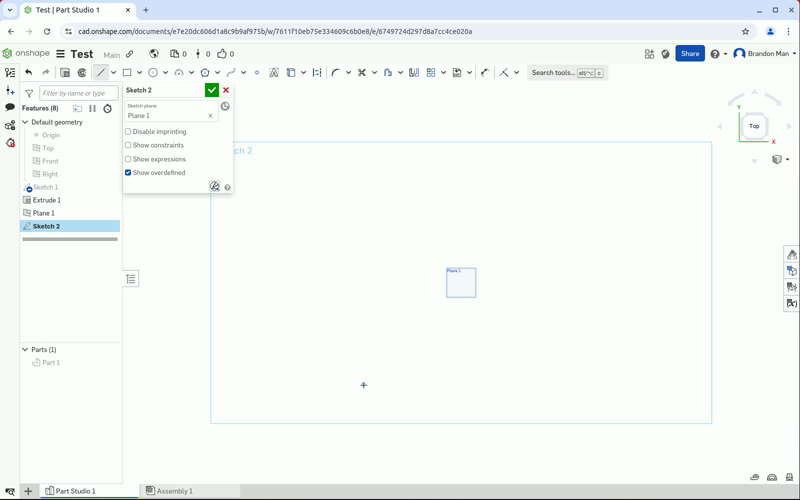
key_down(shift)
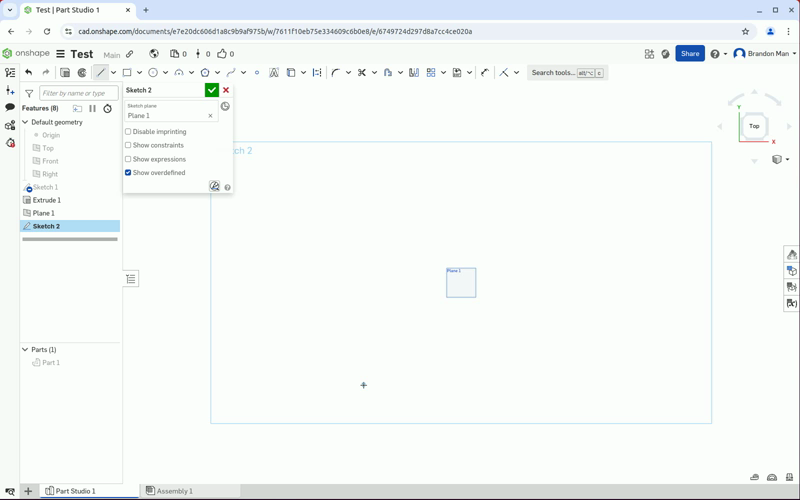
mouse_move(561, 384)
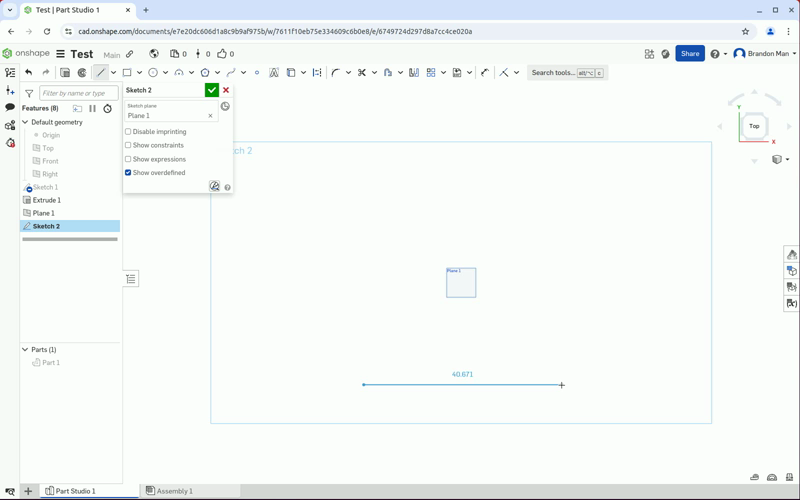
click(561, 384)
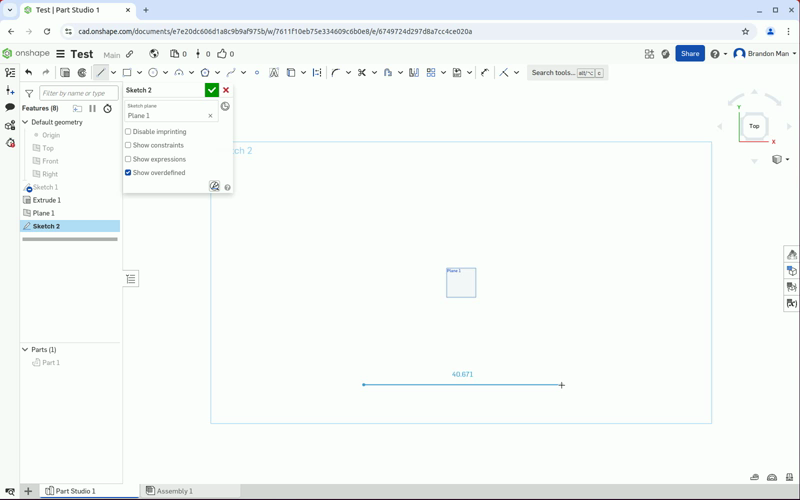
key_up(shift)
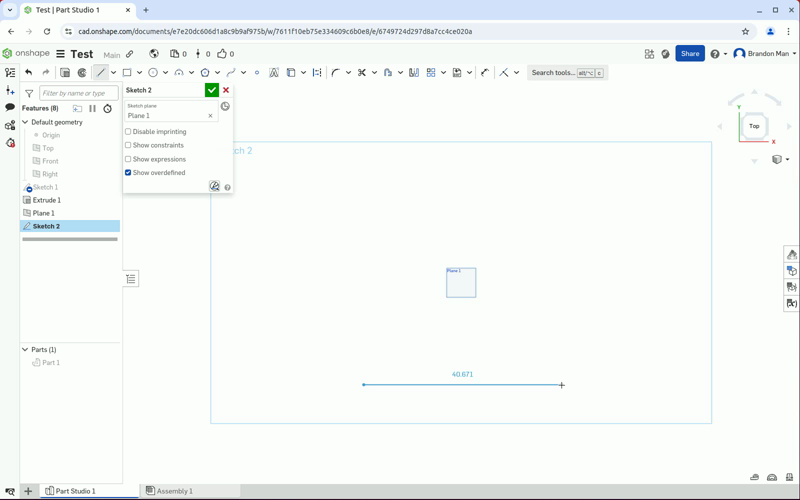
key_down(shift)
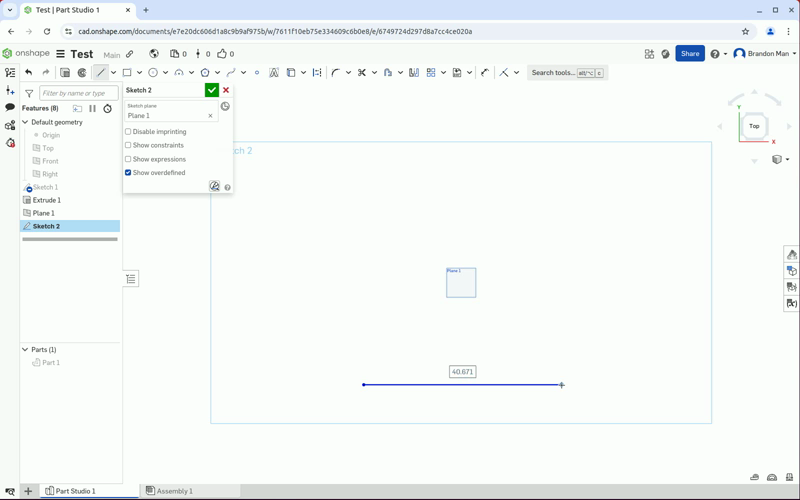
mouse_move(561, 186)
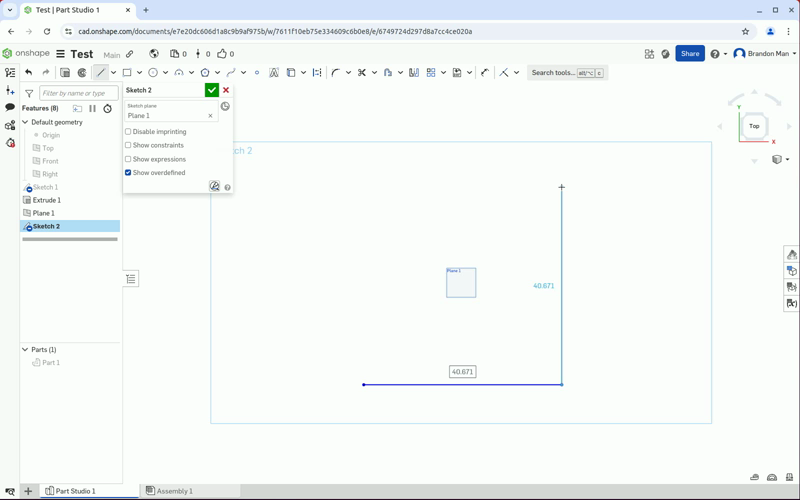
click(561, 186)
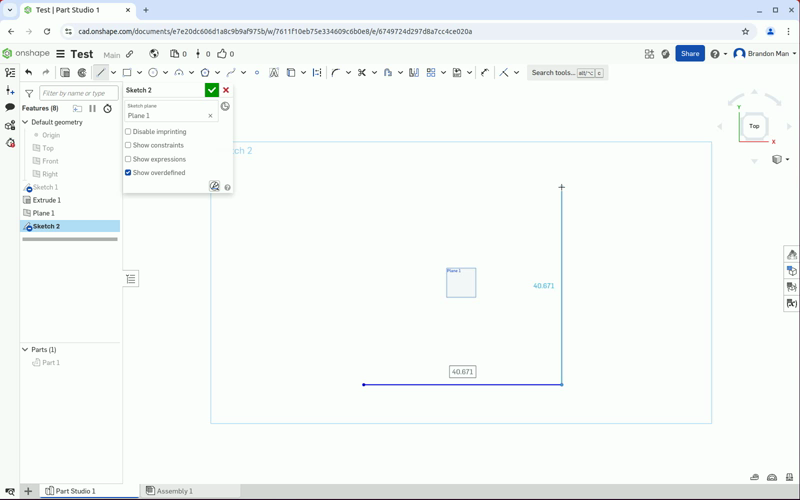
key_up(shift)
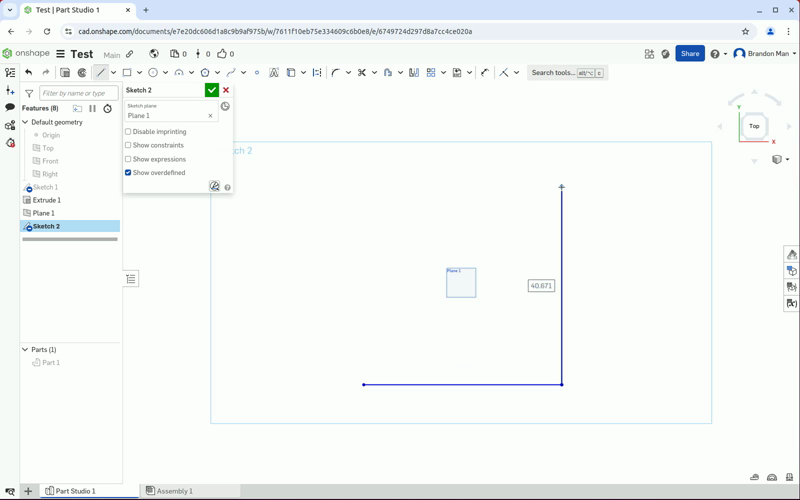
key_down(shift)
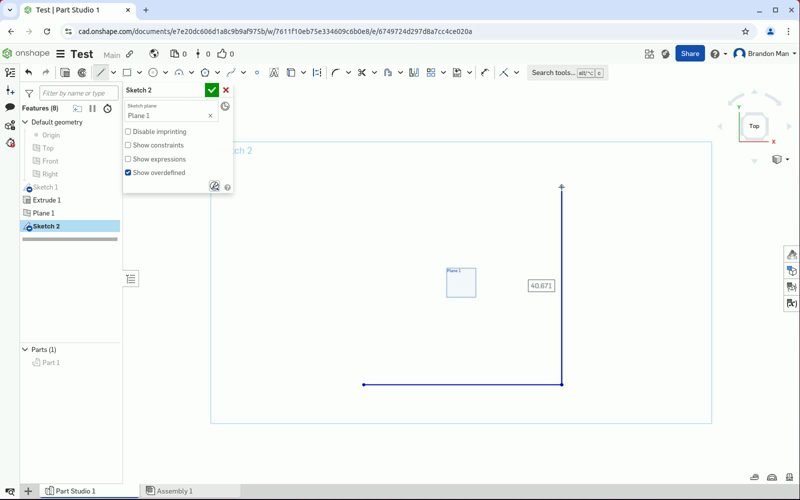
mouse_move(363, 186)
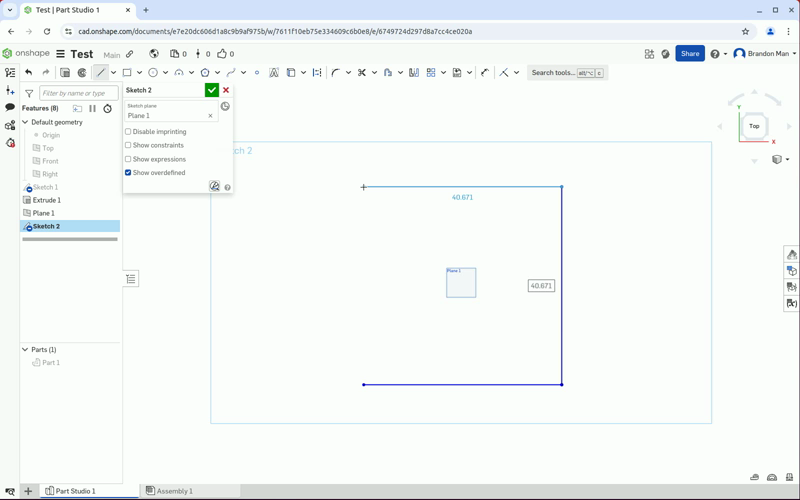
click(363, 186)
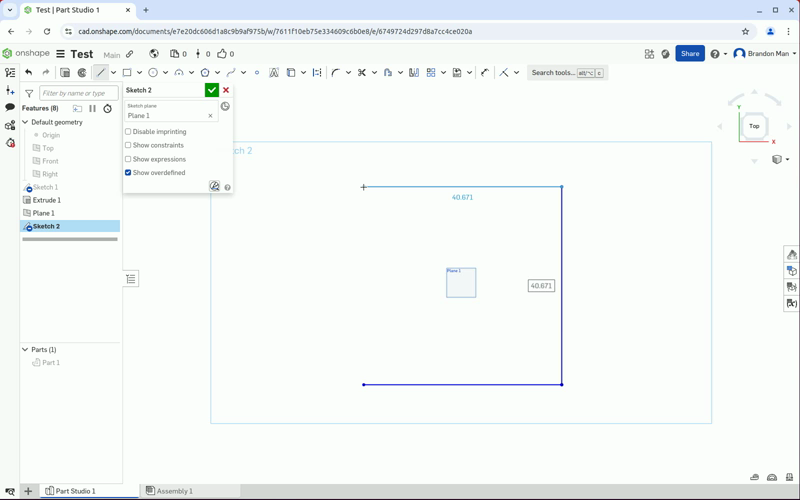
key_up(shift)
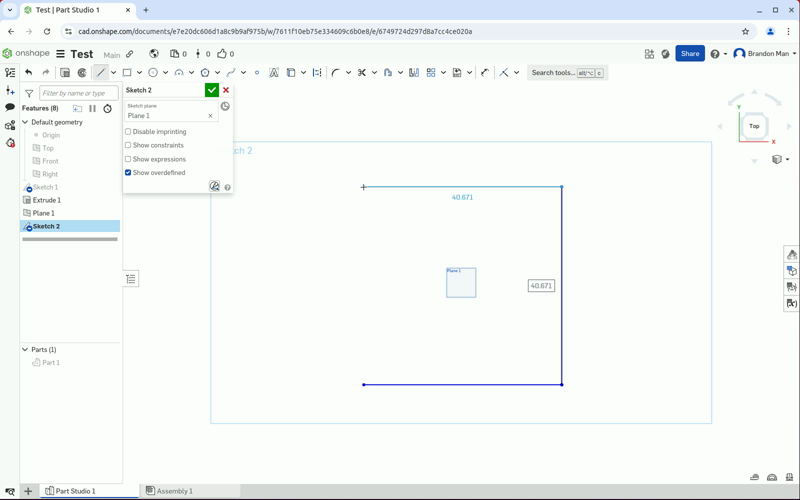
key_down(shift)
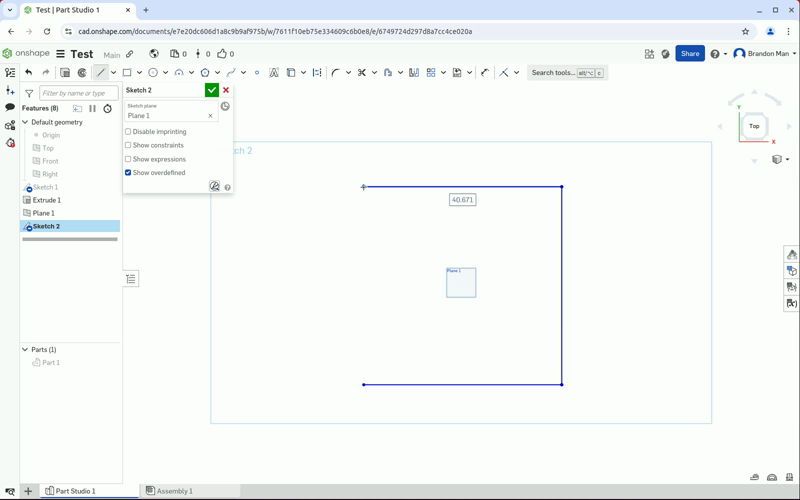
mouse_move(363, 384)
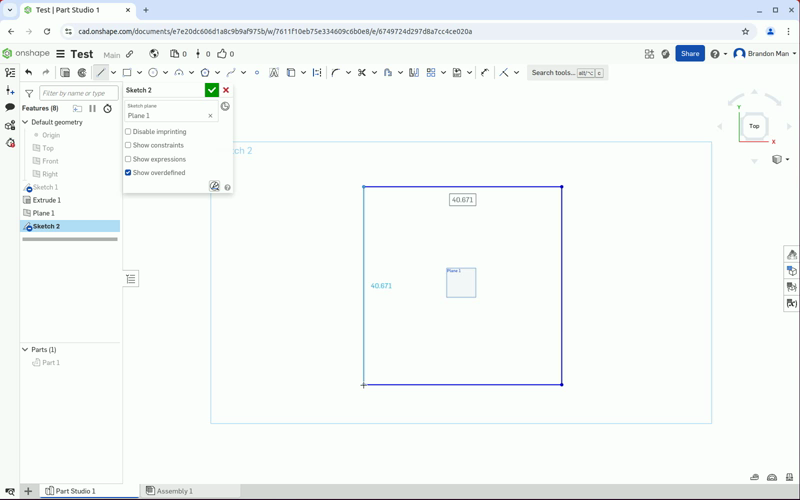
key_up(shift)
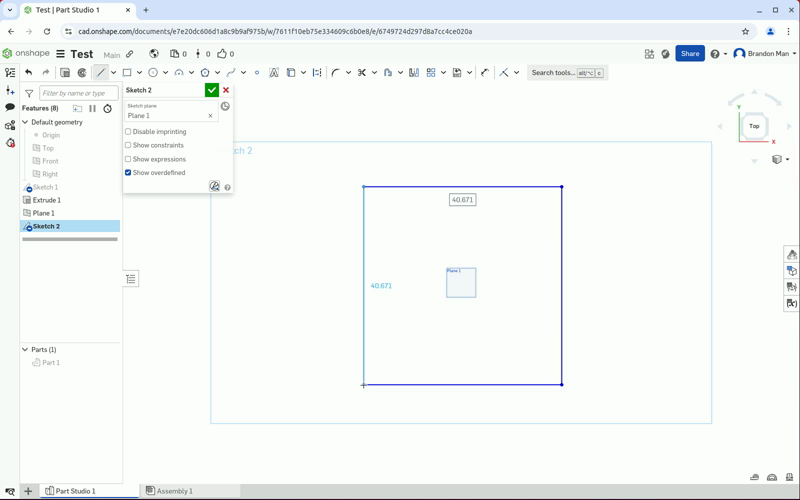
click(363, 384)
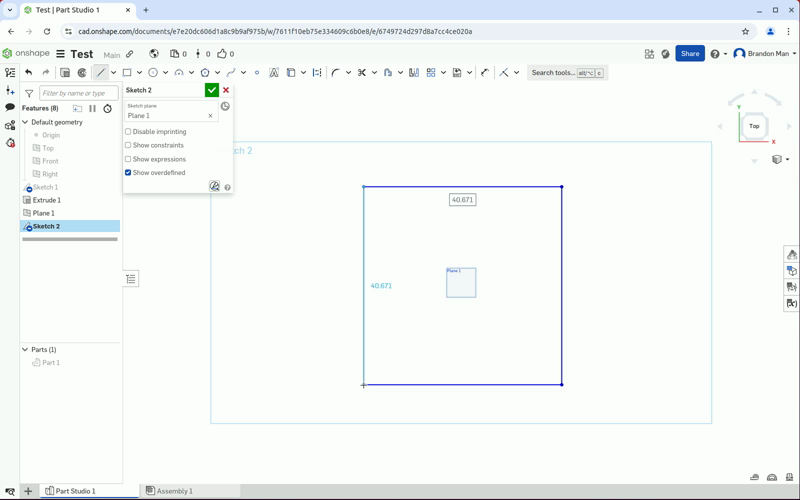
key(esc)
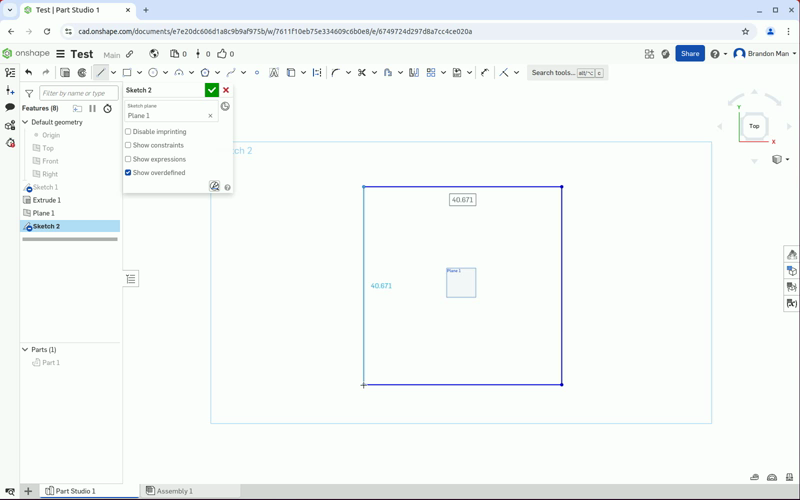
mouse_move(418, 313)
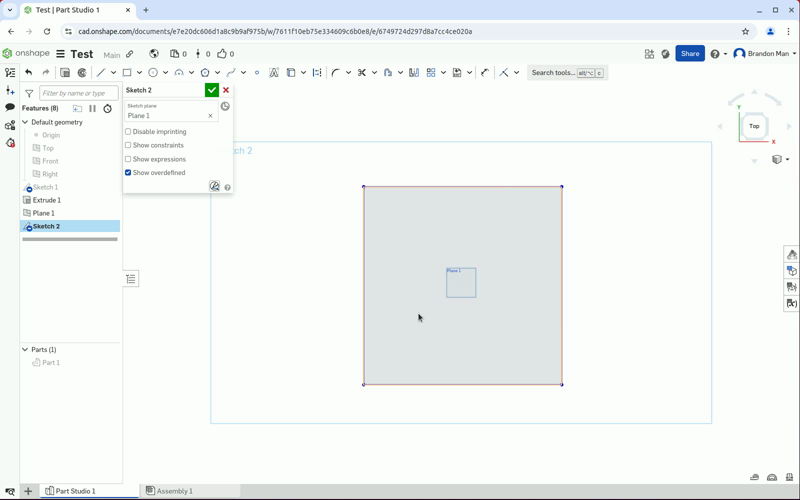
click(418, 313)
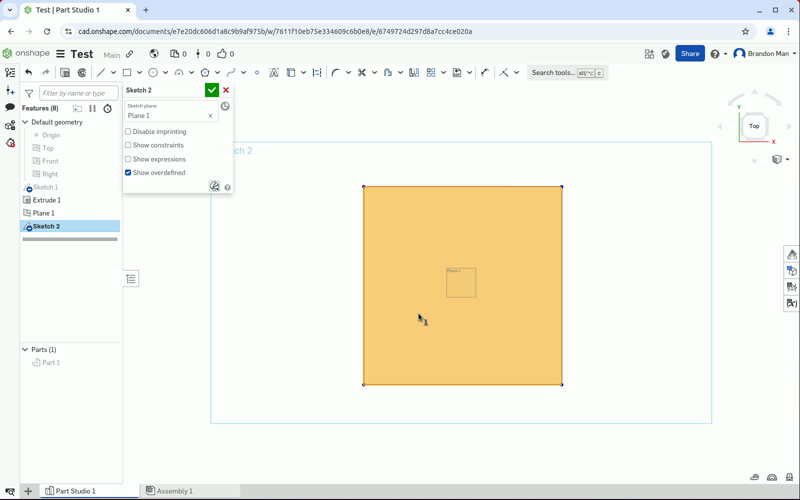
mouse_move(73, 352)
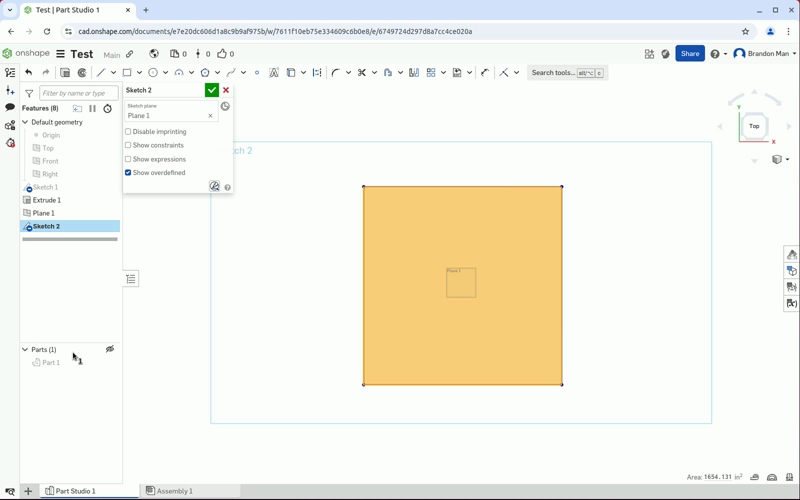
key(shift+y)
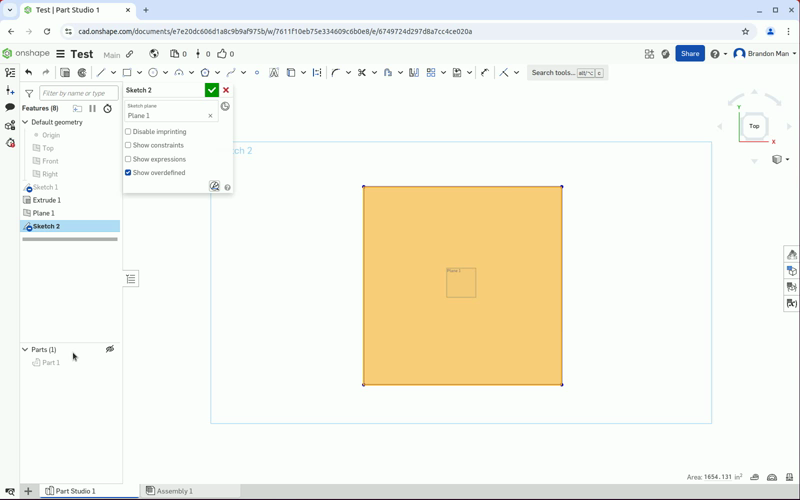
key(shift+e)
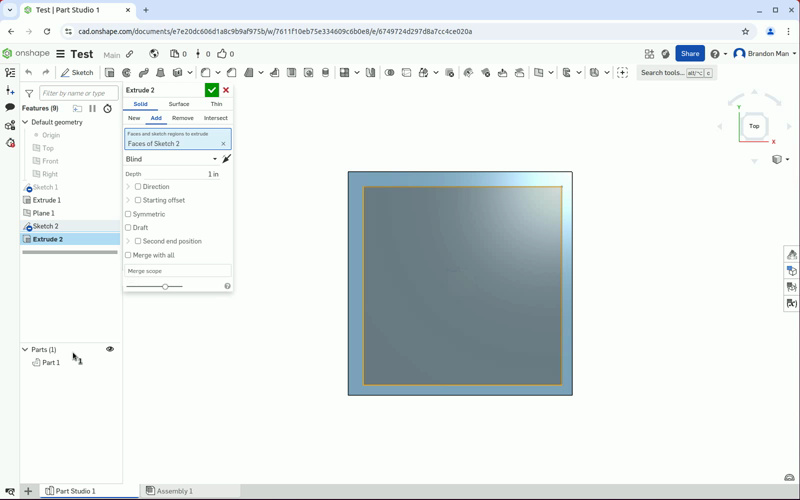
mouse_move(143, 106)
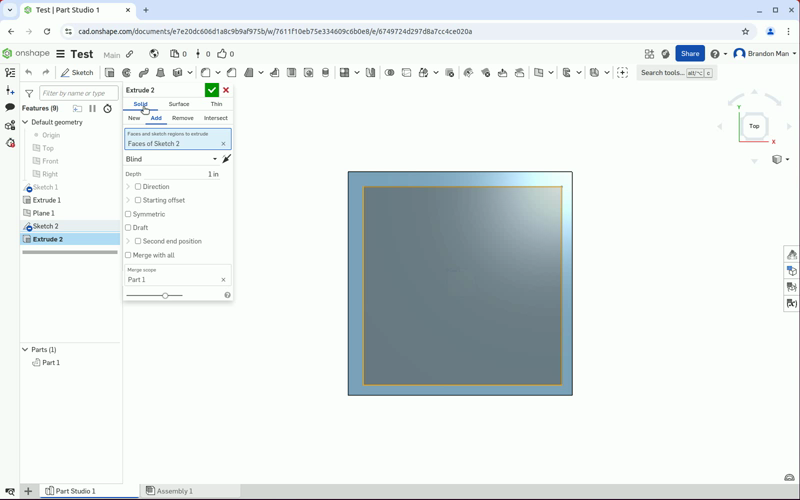
click(143, 106)
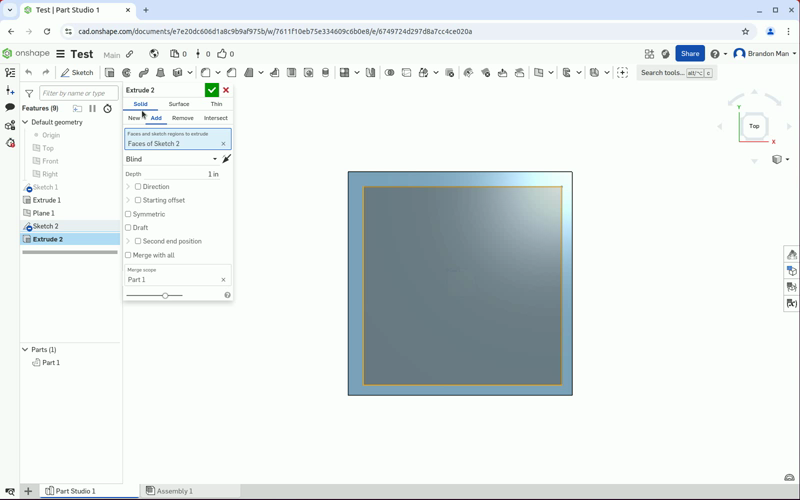
mouse_move(137, 120)
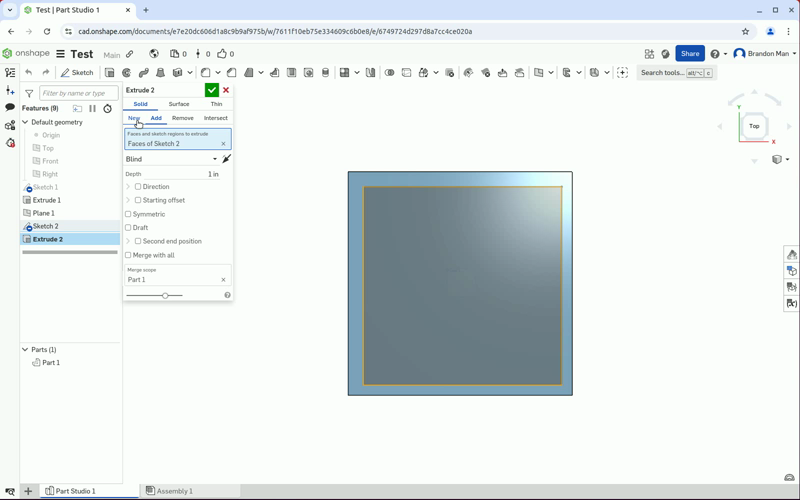
click(137, 120)
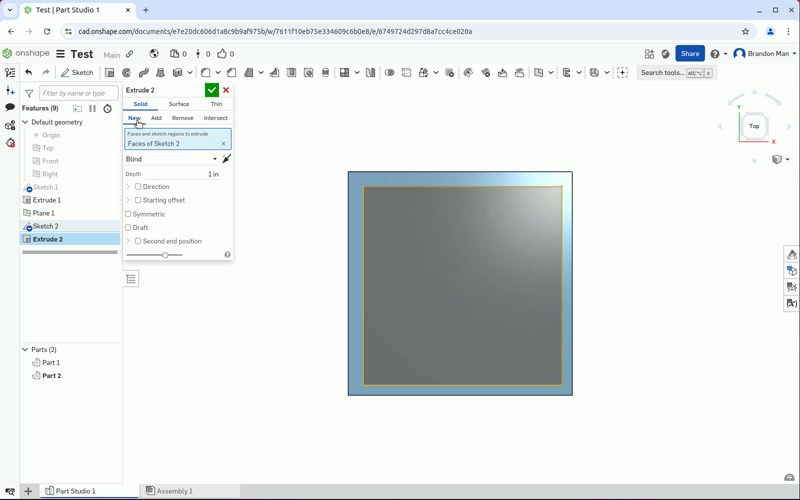
key(tab, 4)
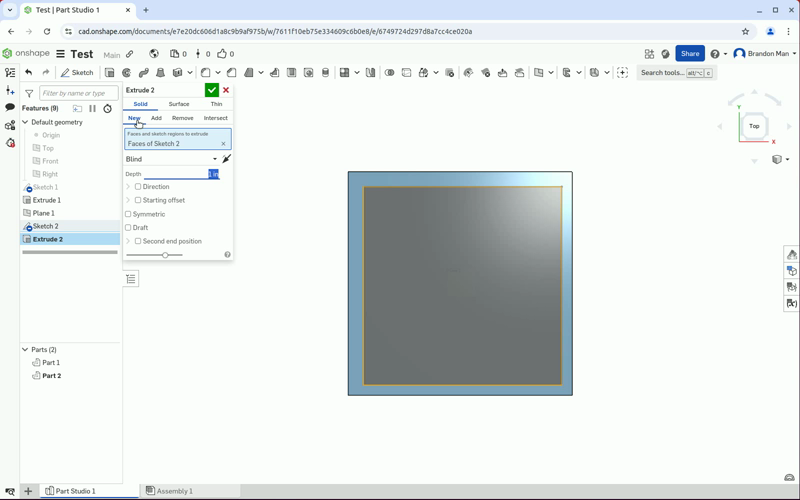
text(7.703)
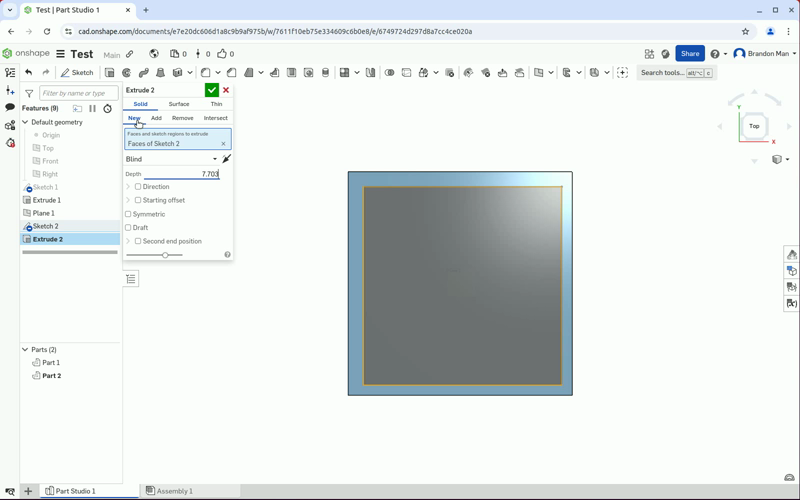
key(enter)
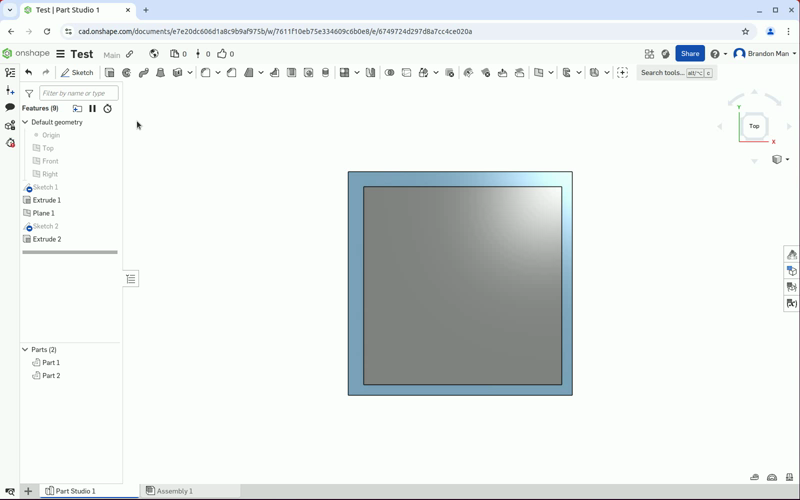
key(shift+h)
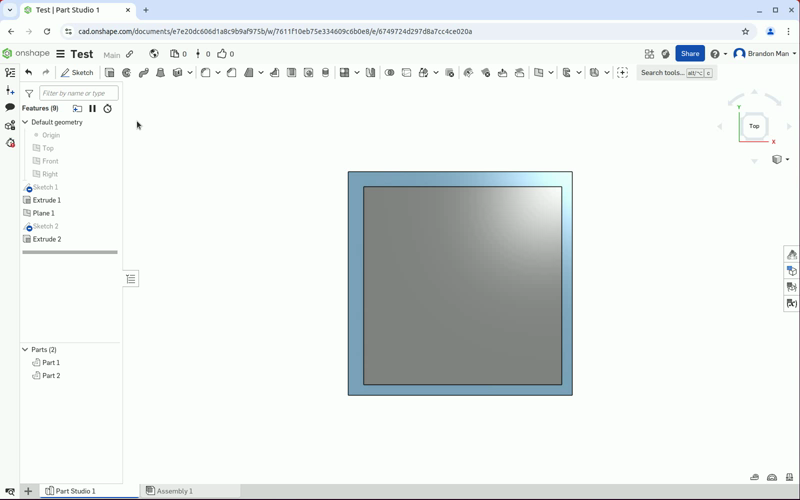
key(shift+h)
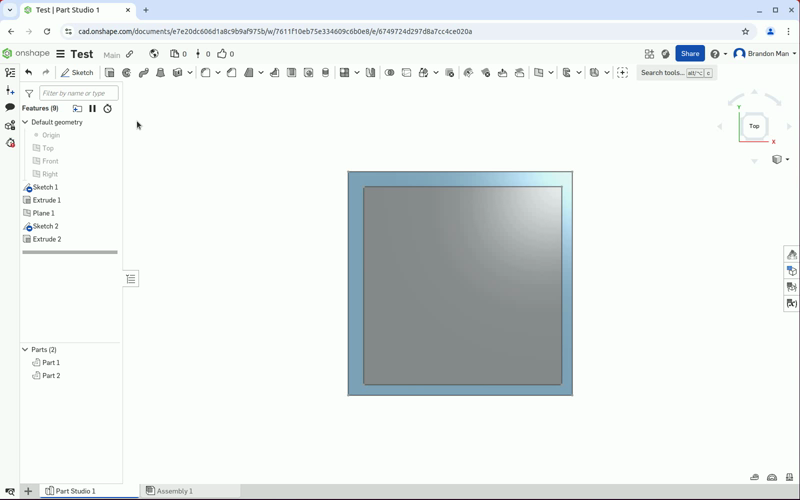
key(shift+7)
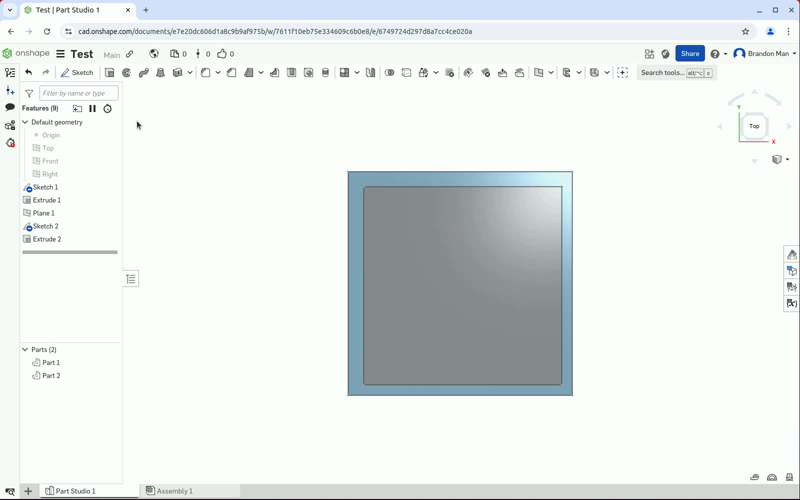
key(up, 3)
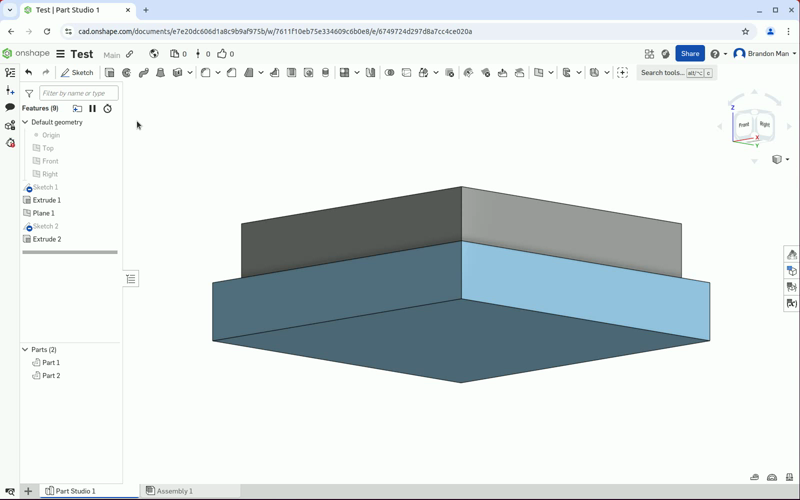
key(left, 3)
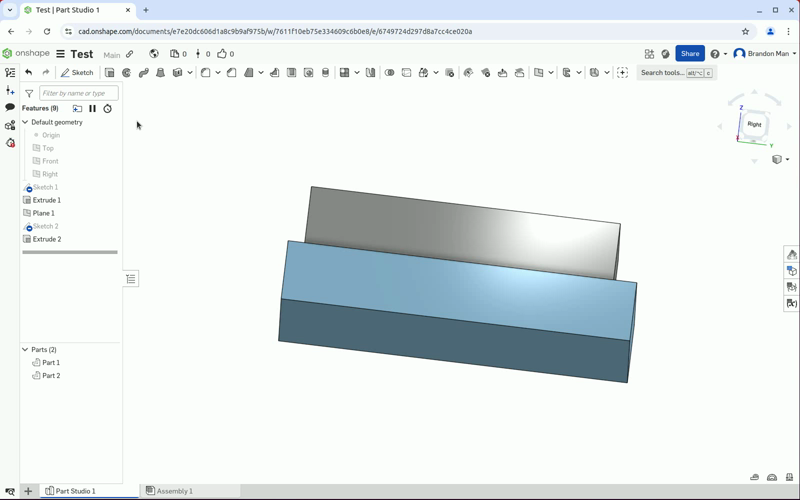
key(right, 3)
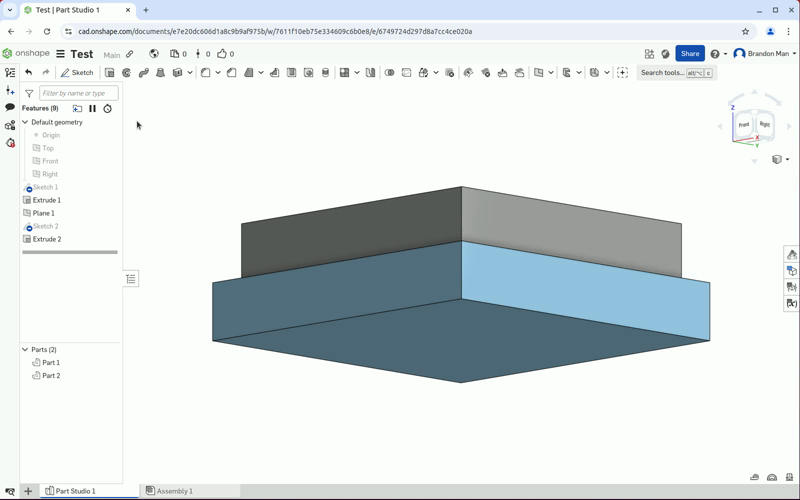
key(down, 3)
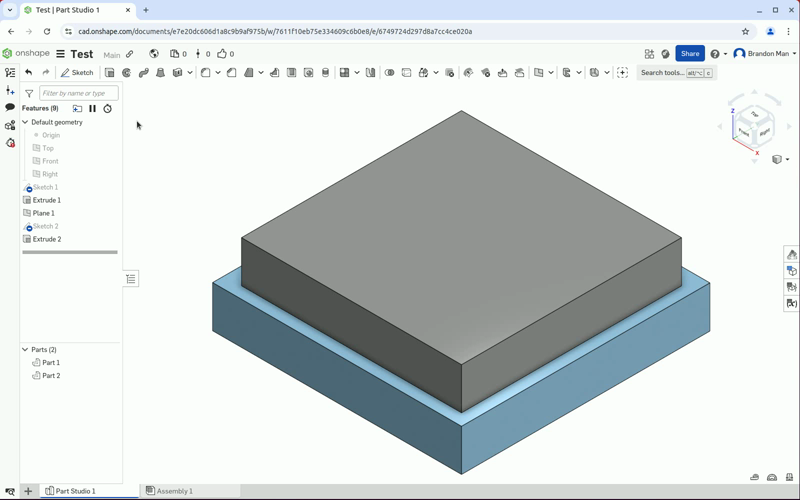
mouse_move(73, 189)
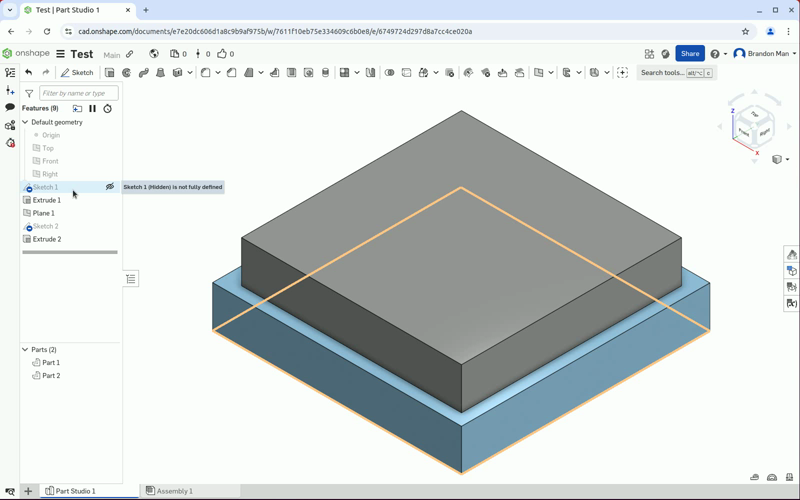
click(73, 189)